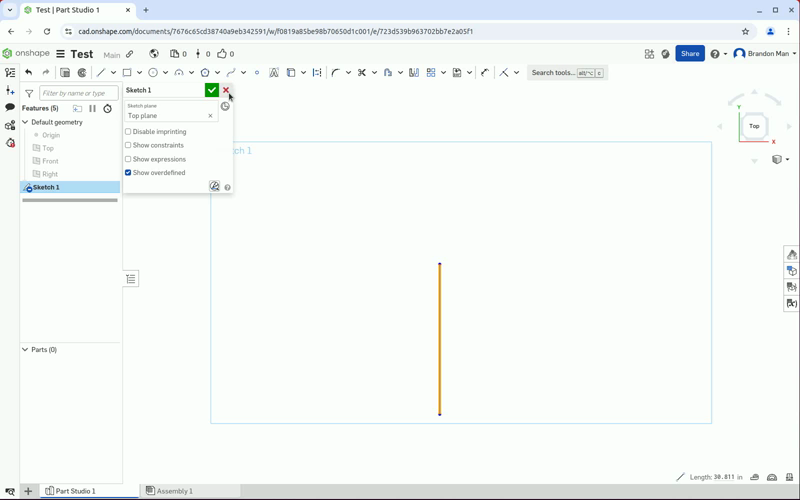
key(shift+h)
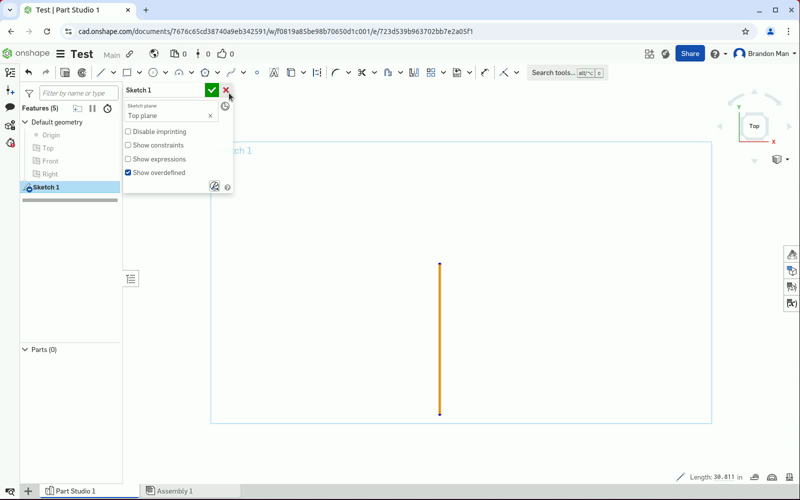
key(shift+s)
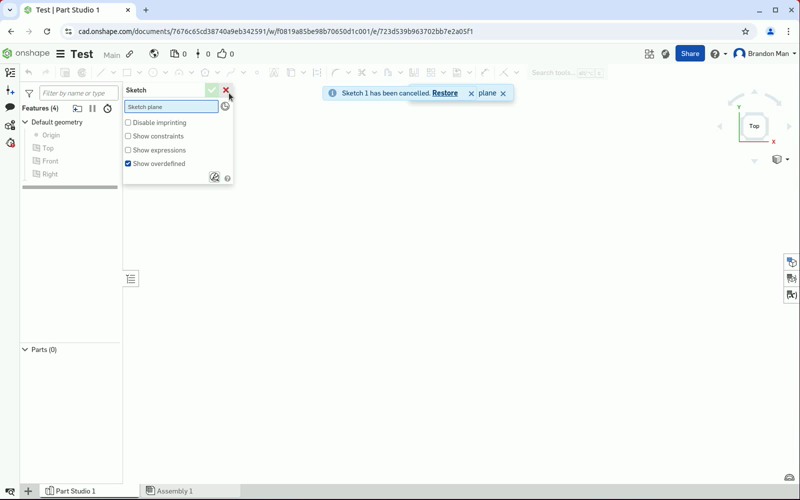
mouse_move(73, 150)
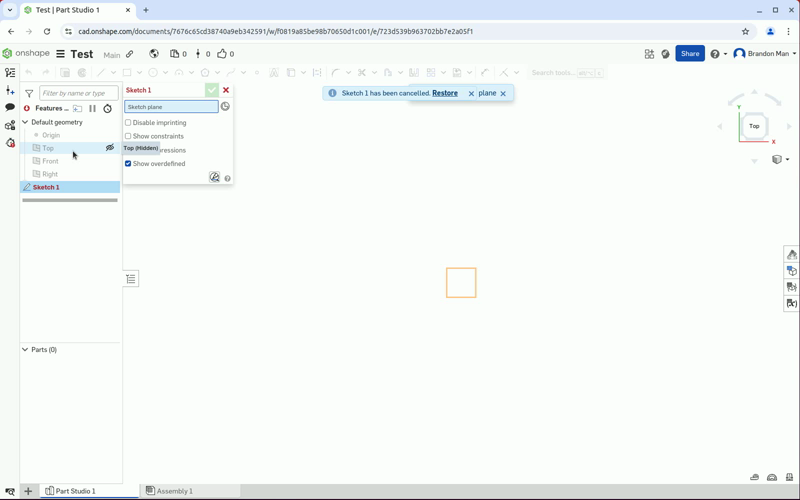
click(73, 150)
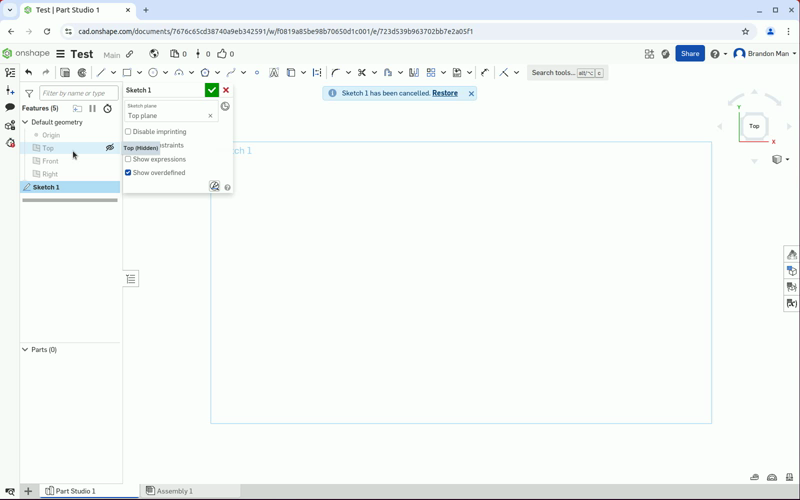
mouse_move(73, 352)
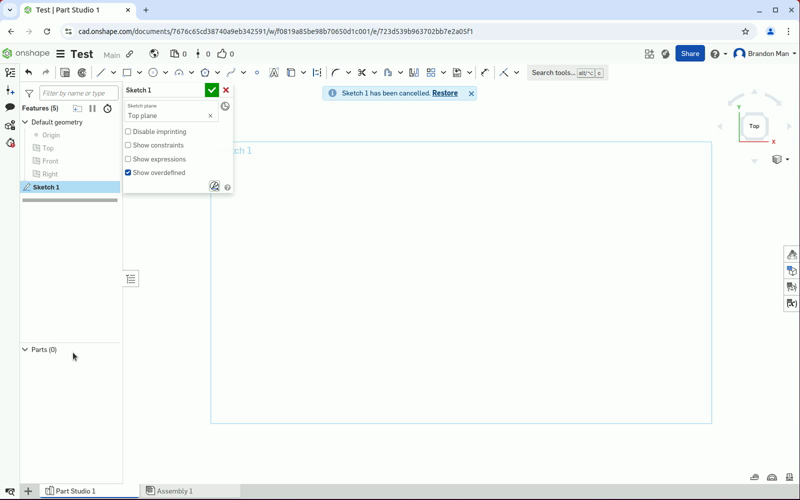
key(y)
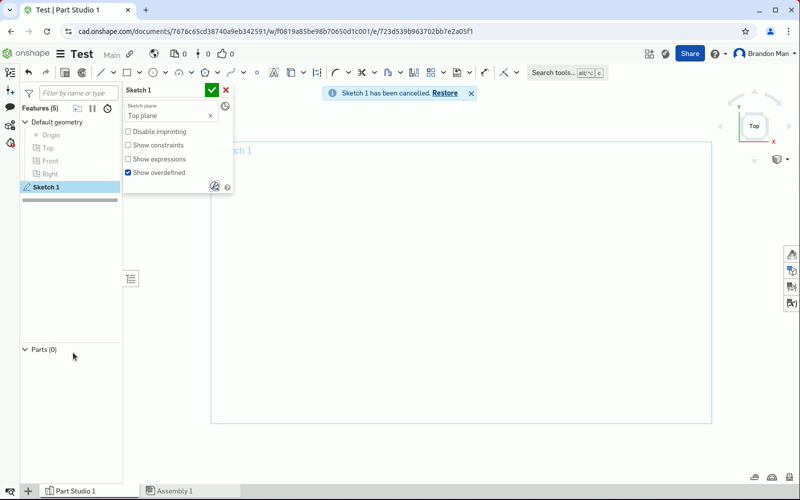
key(l)
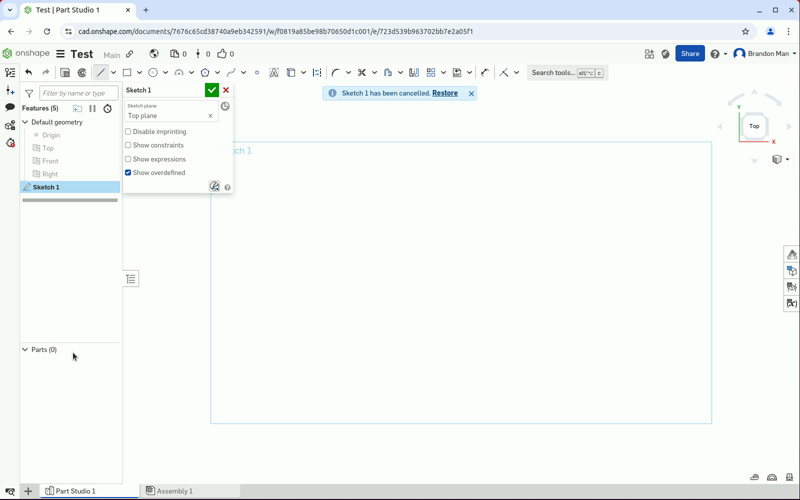
key_down(shift)
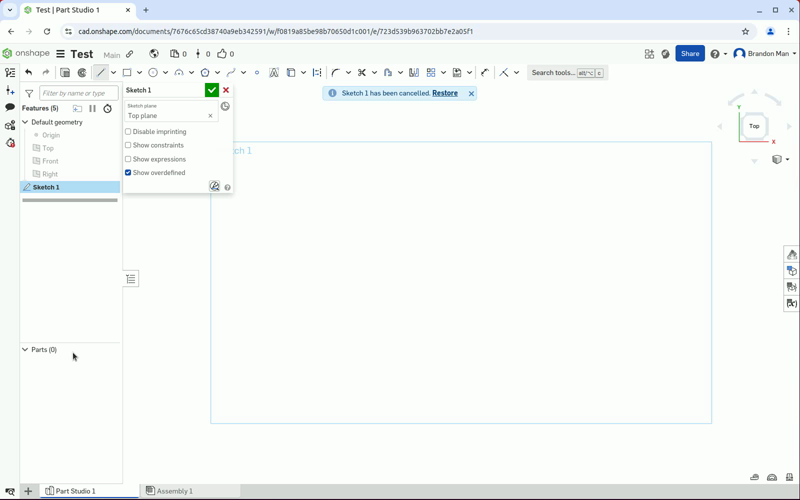
mouse_move(472, 272)
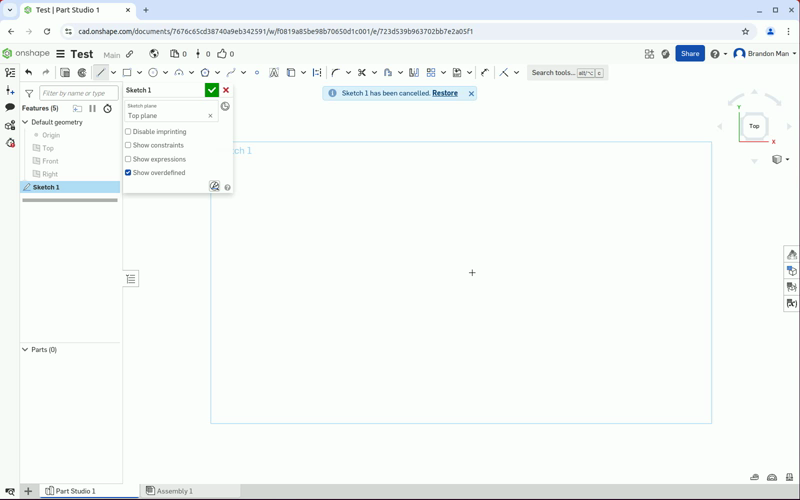
click(472, 272)
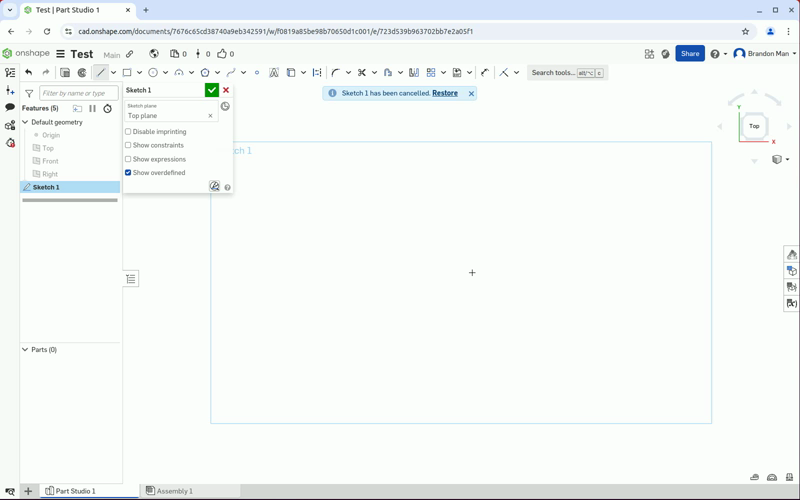
key_up(shift)
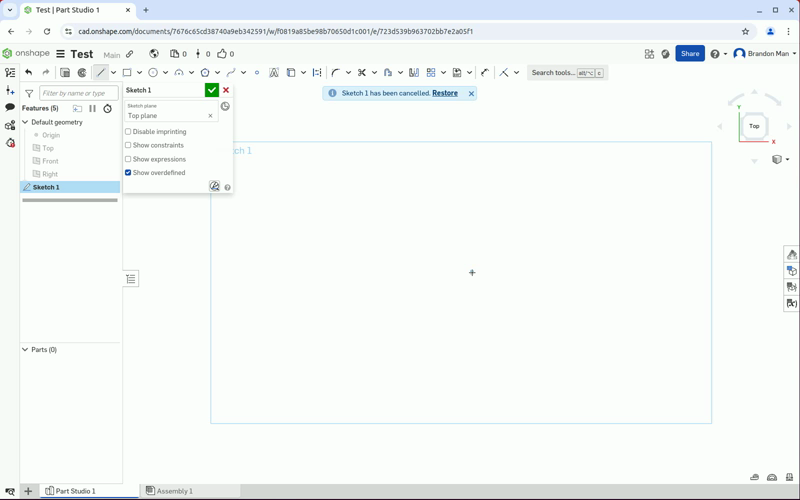
key_down(shift)
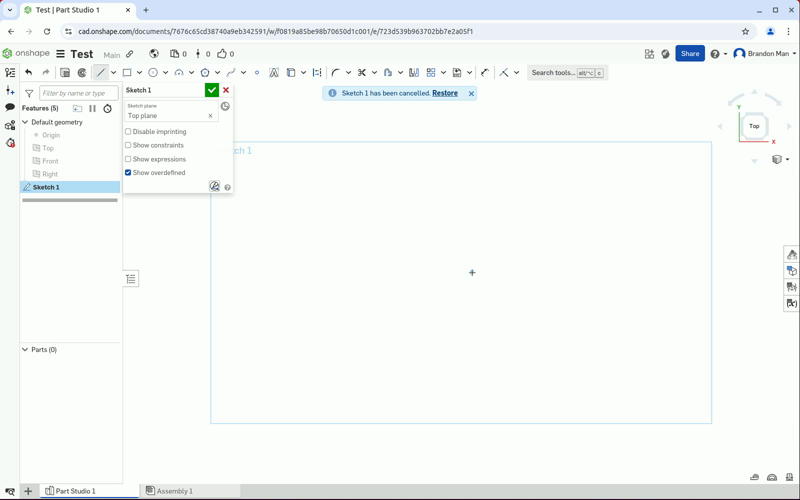
mouse_move(502, 272)
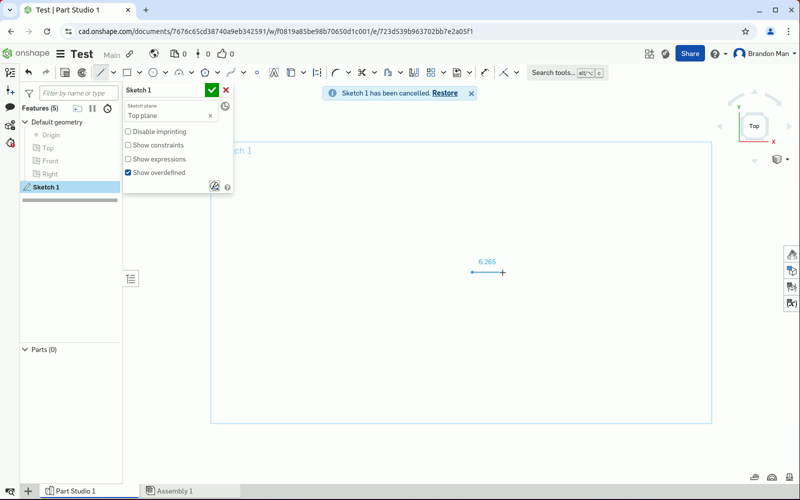
mouse_move(505, 272)
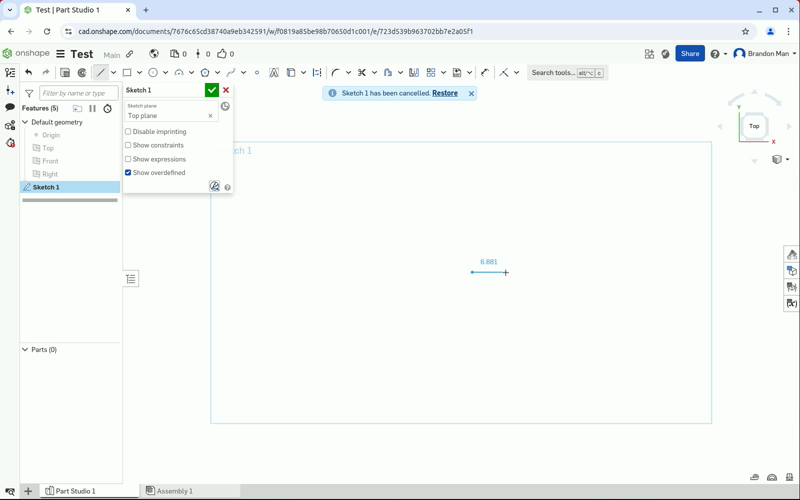
click(505, 272)
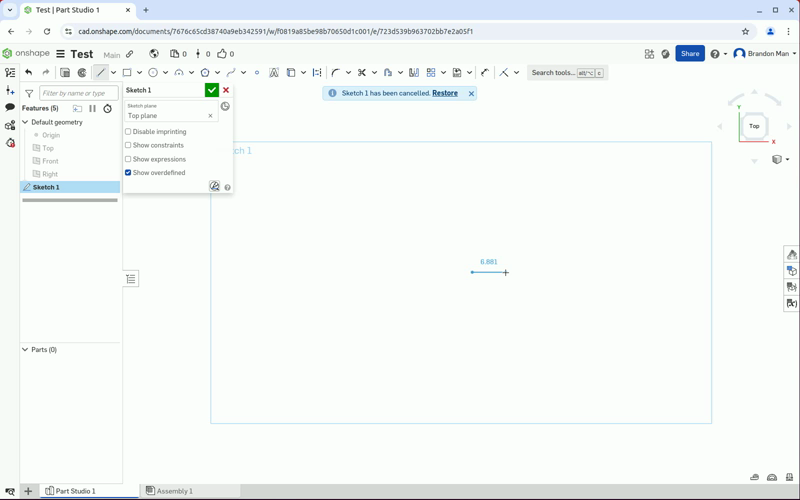
key_up(shift)
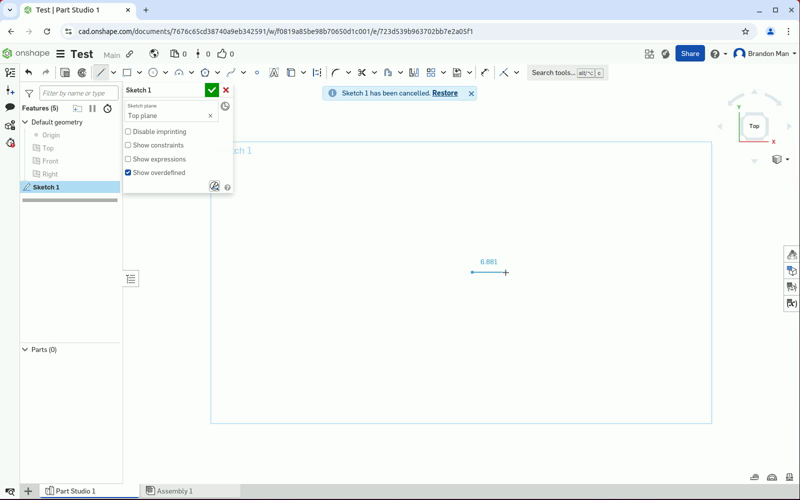
key_down(shift)
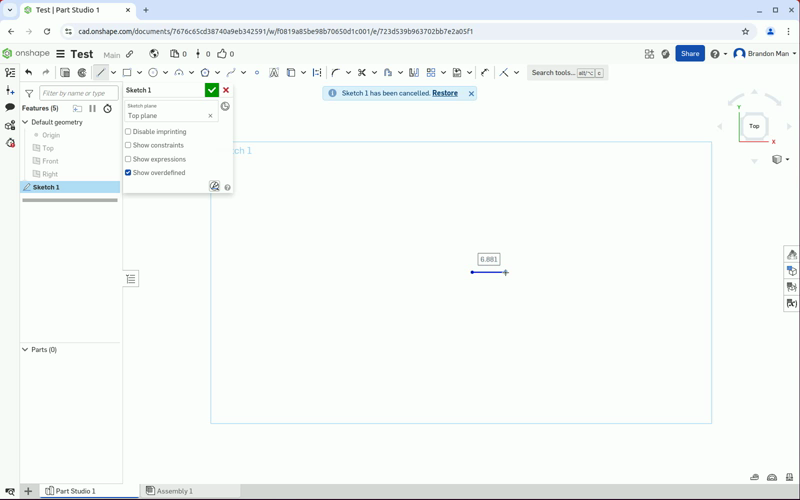
mouse_move(535, 272)
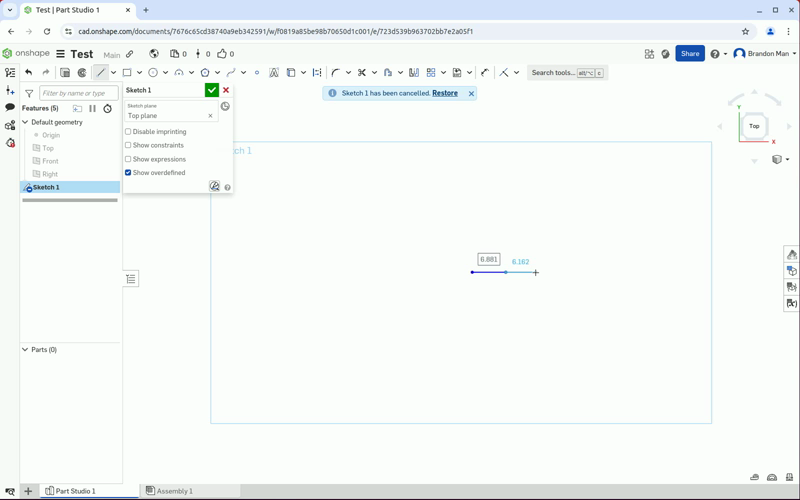
mouse_move(505, 213)
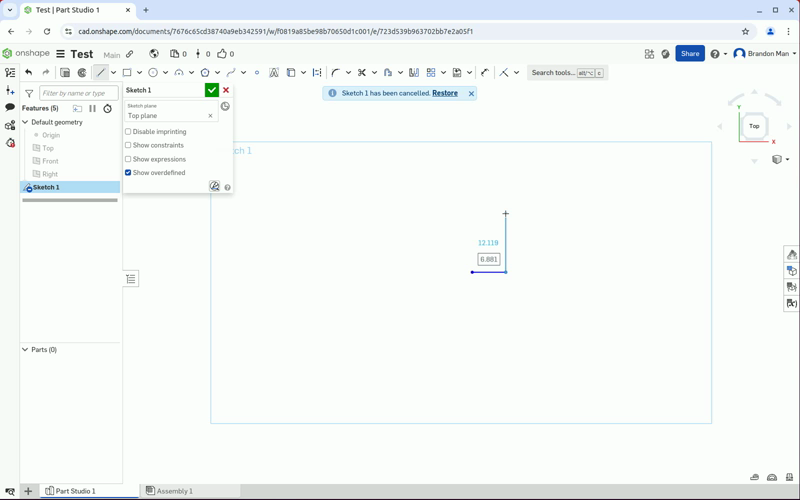
click(505, 213)
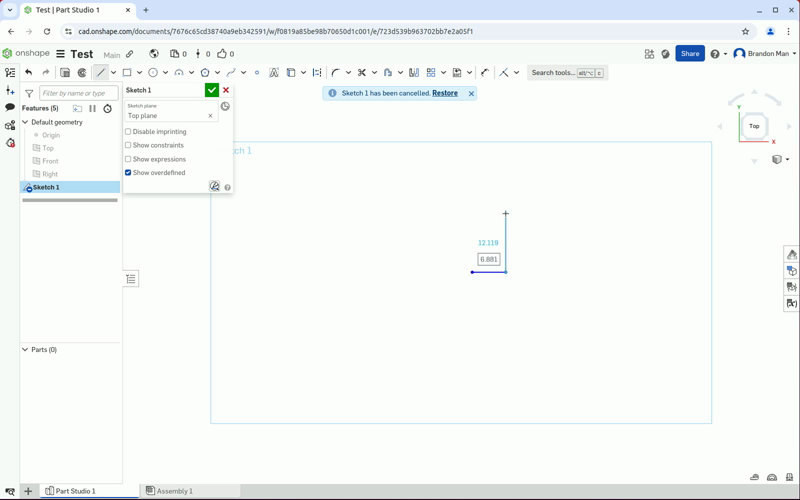
key_up(shift)
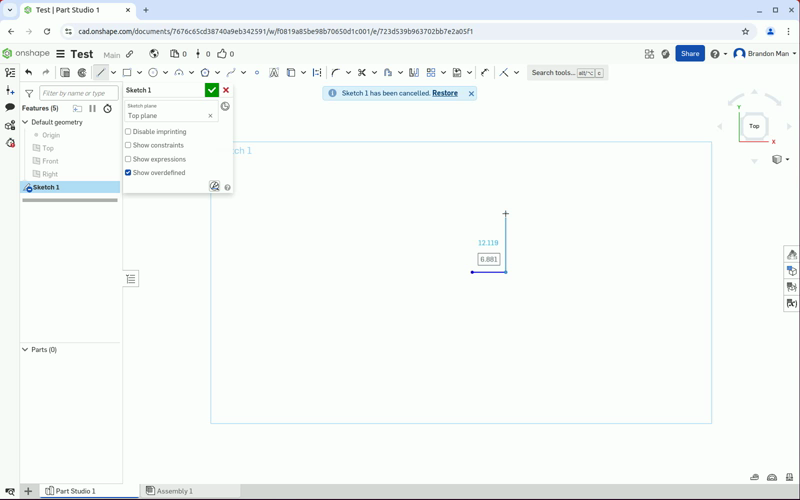
key(esc)
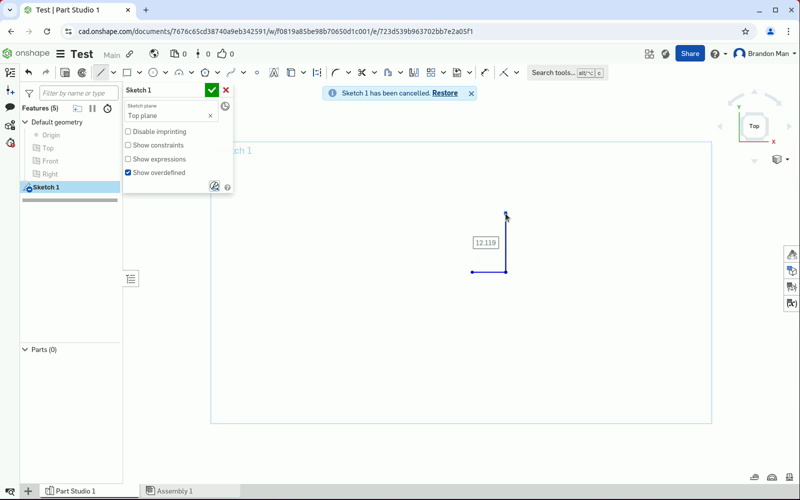
key(a)
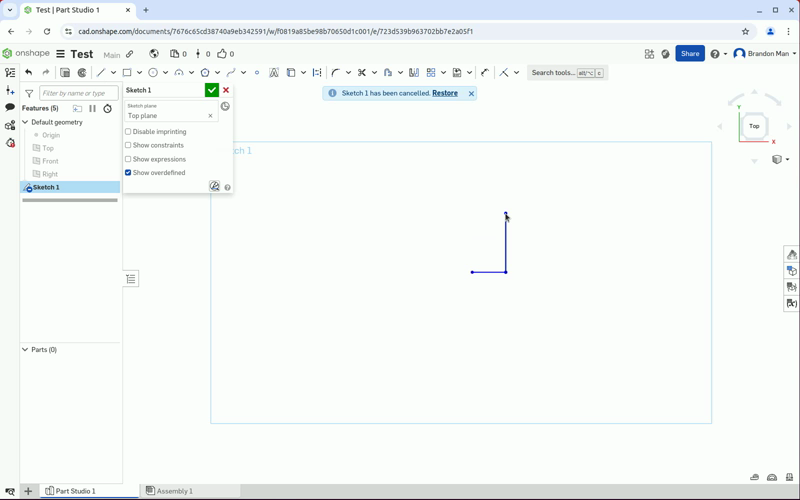
mouse_move(505, 213)
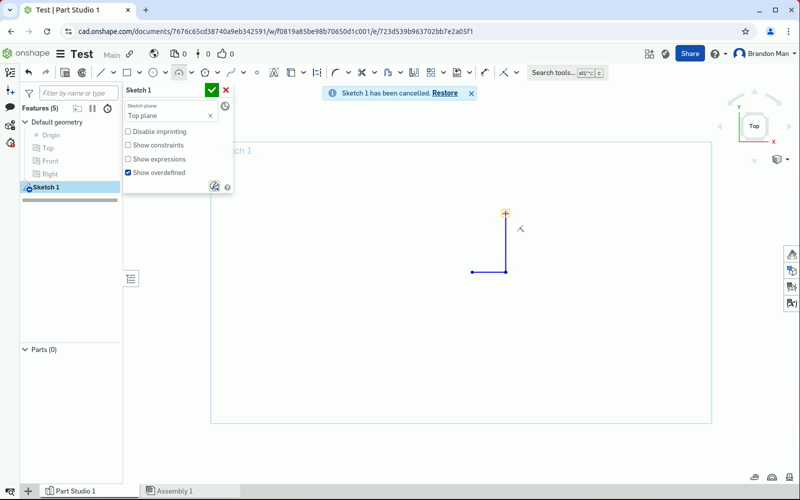
click(505, 213)
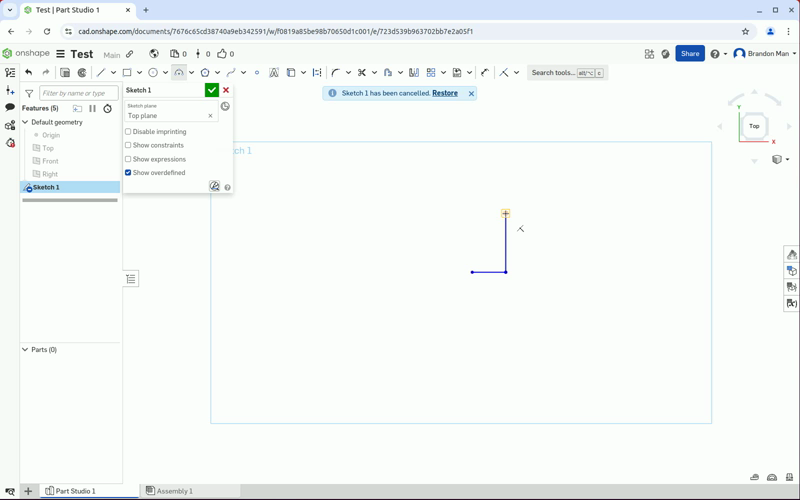
key_down(shift)
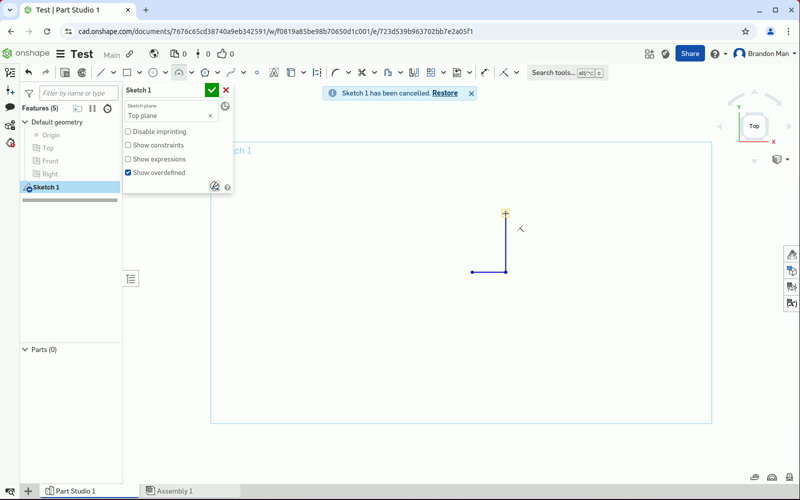
mouse_move(472, 213)
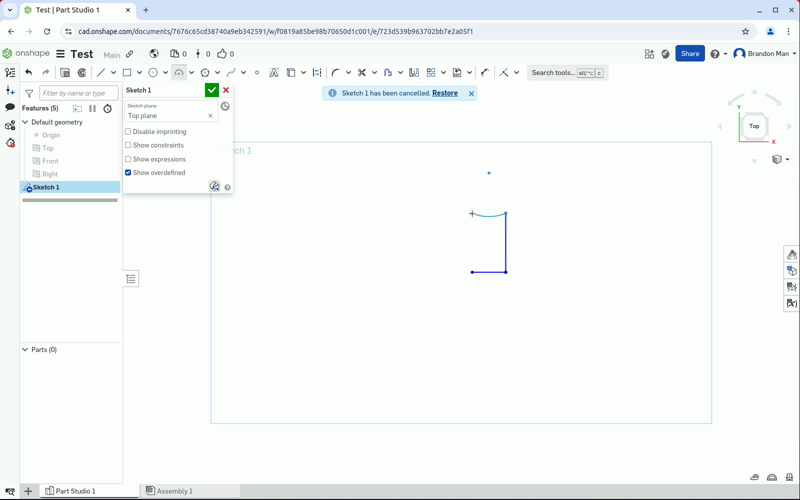
click(472, 213)
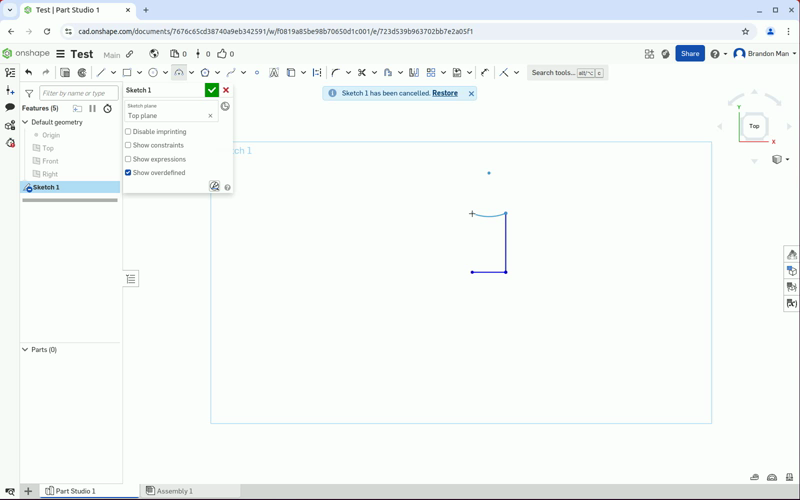
mouse_move(489, 170)
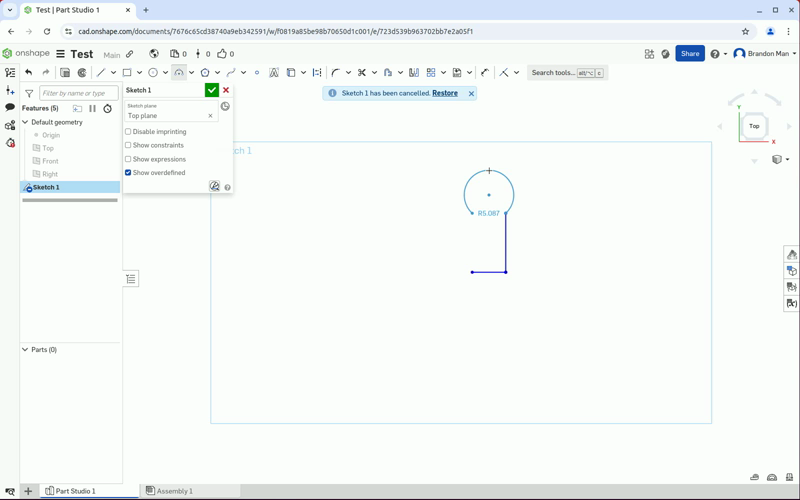
click(489, 170)
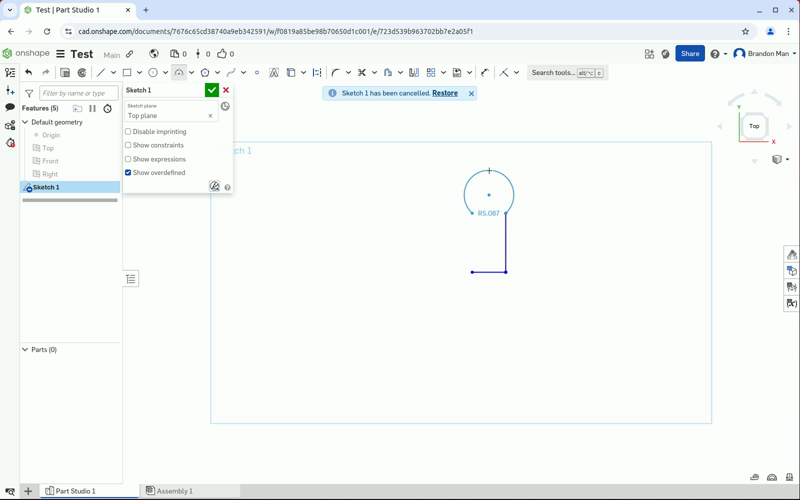
key_up(shift)
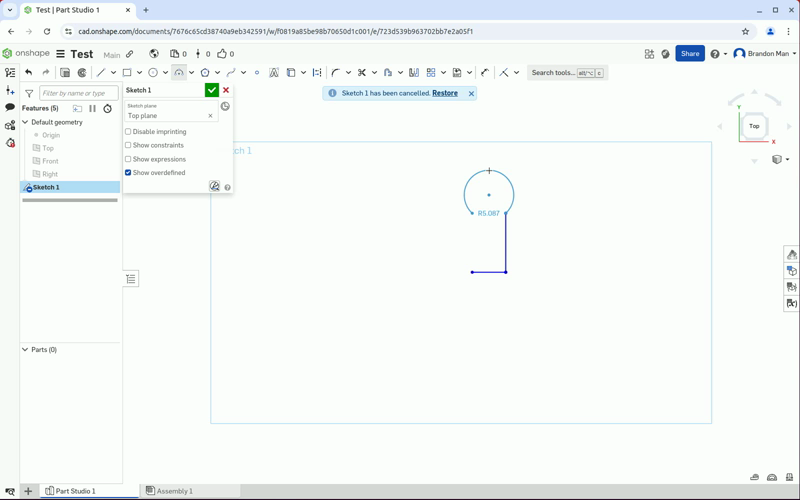
key(esc)
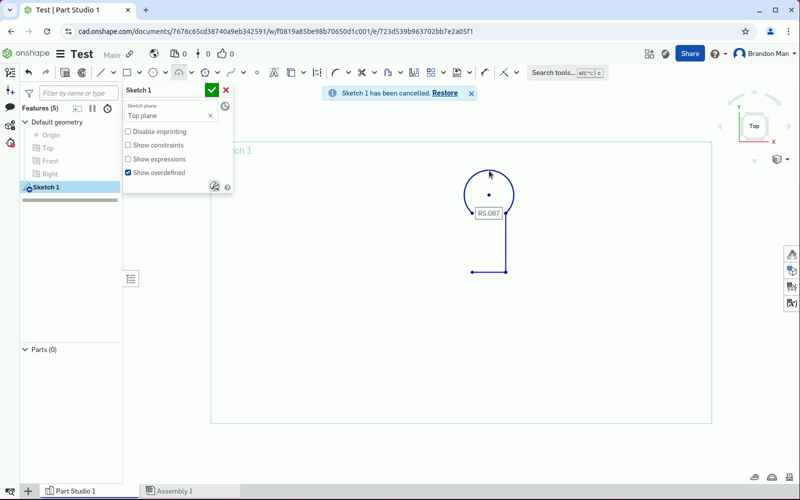
key(l)
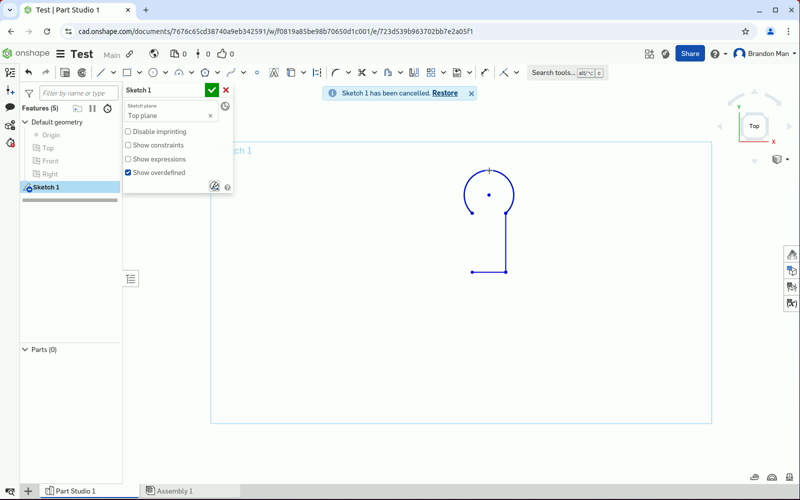
mouse_move(472, 213)
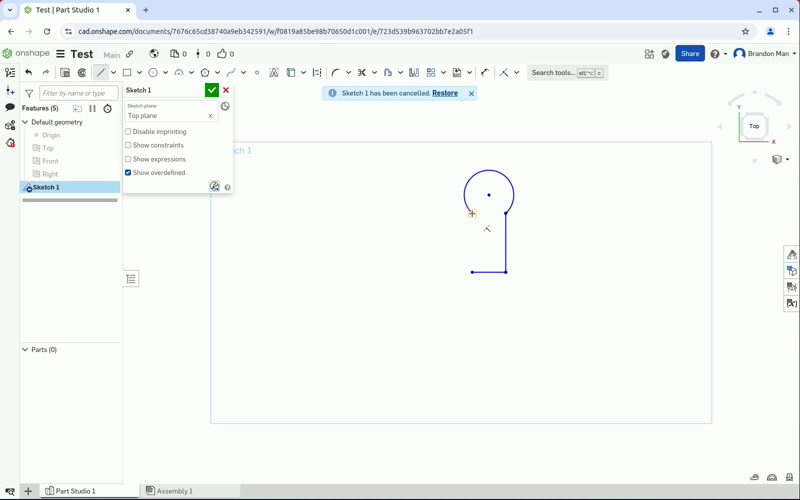
click(472, 213)
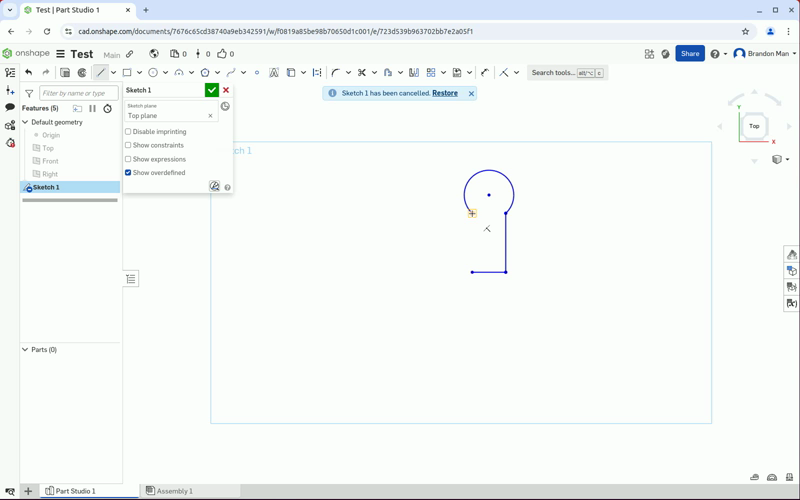
mouse_move(502, 213)
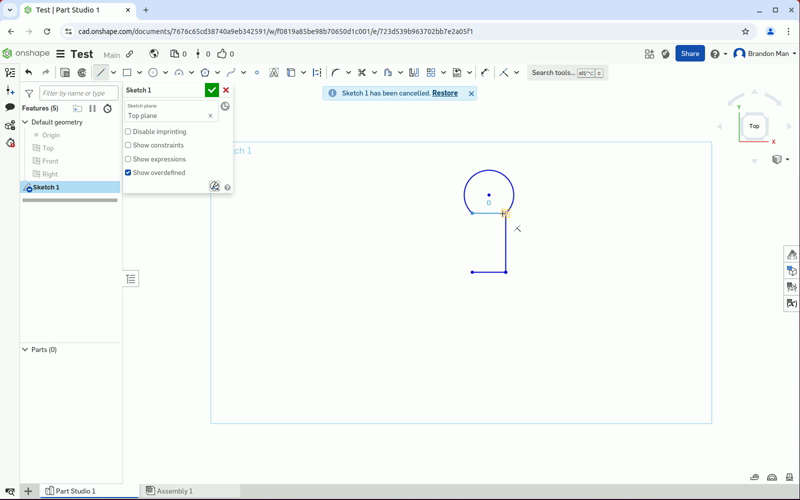
key_down(shift)
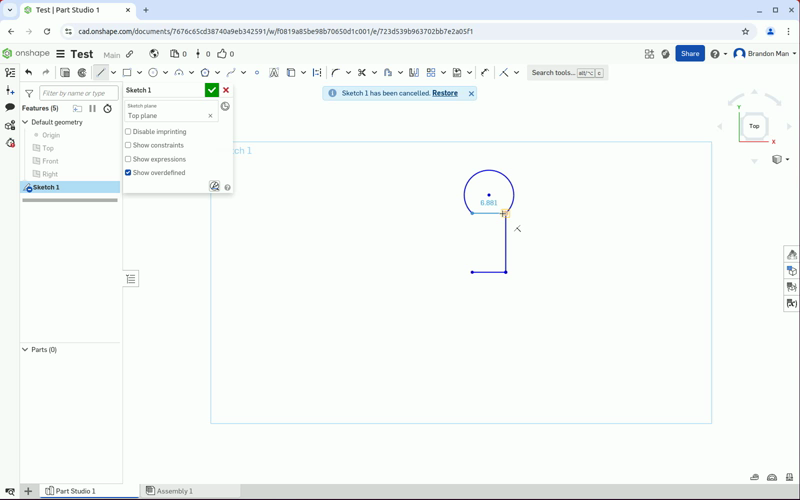
mouse_move(472, 272)
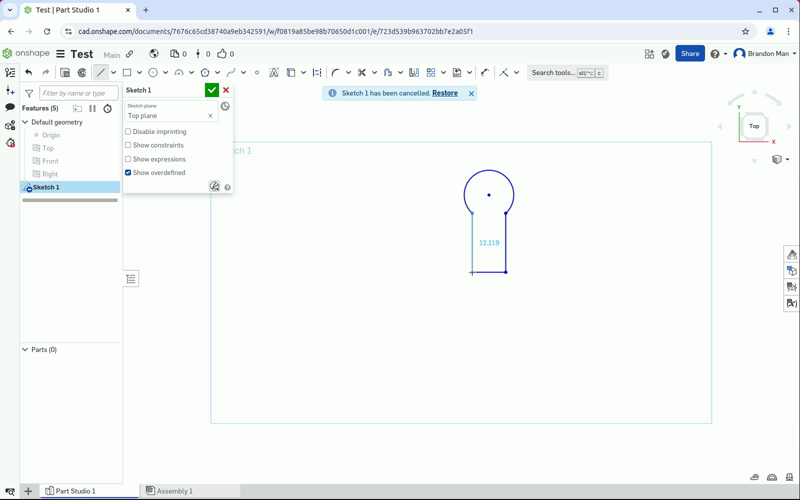
key_up(shift)
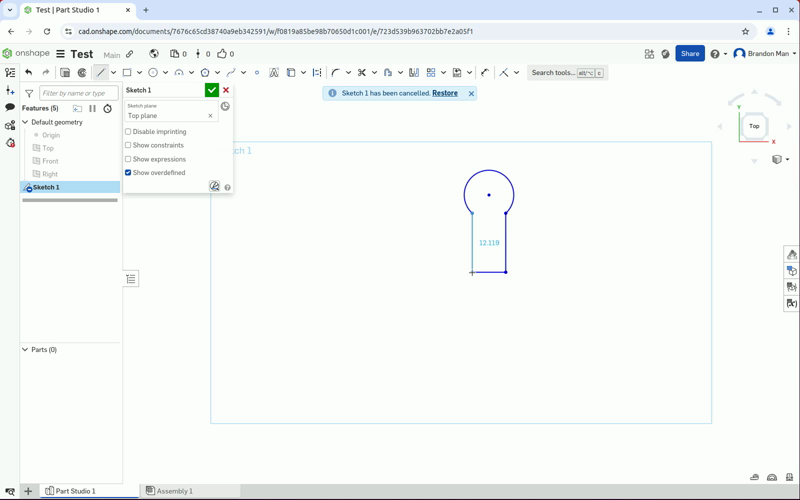
click(472, 272)
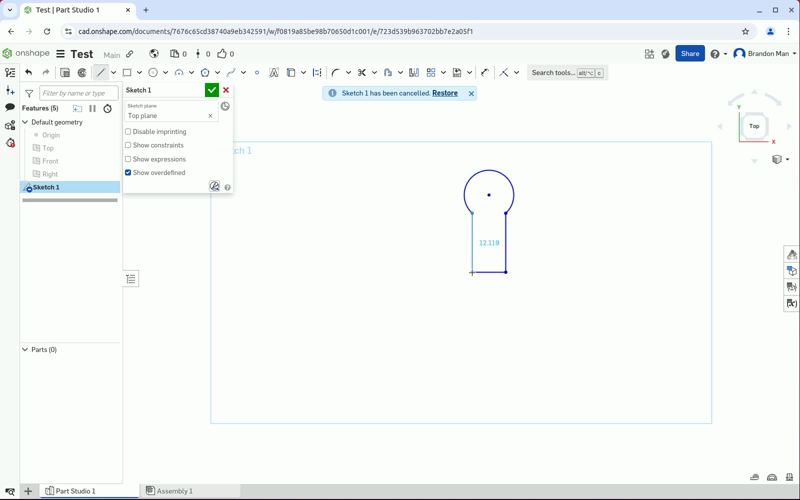
key(esc)
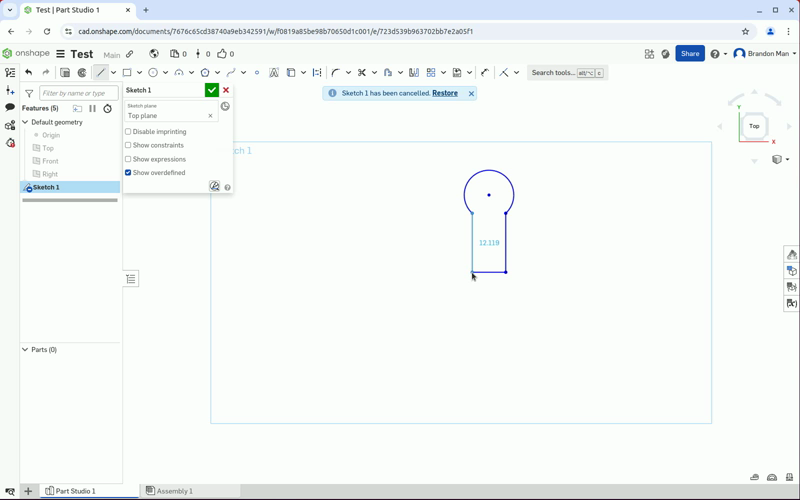
key(c)
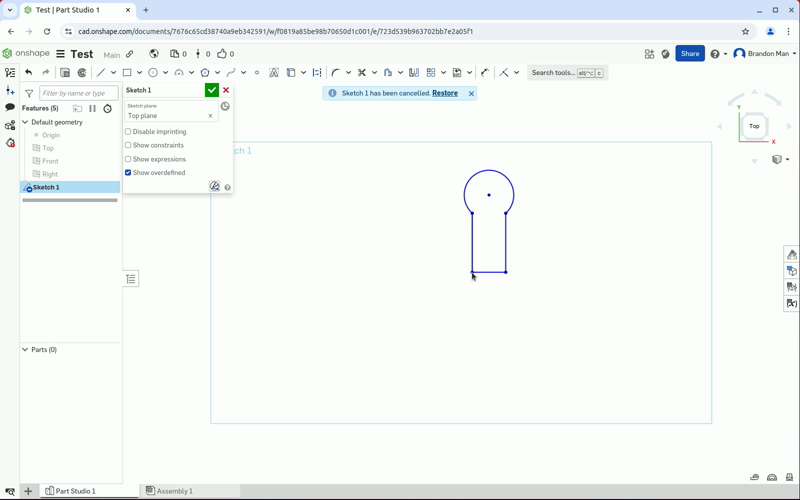
key_down(shift)
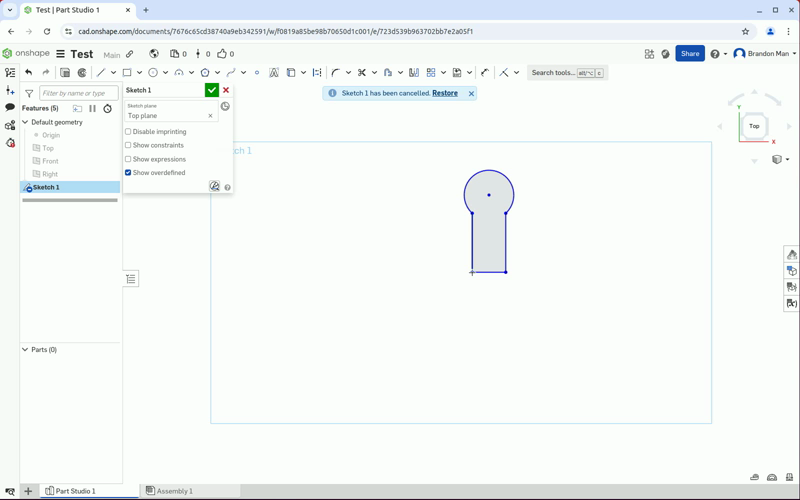
mouse_move(488, 195)
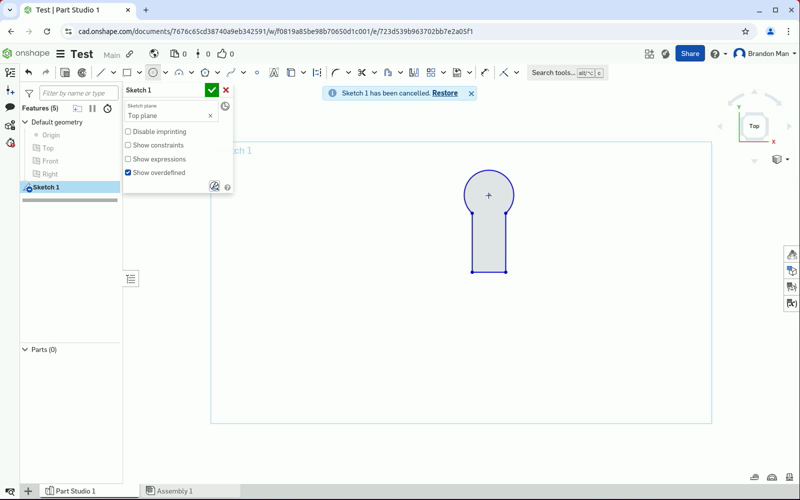
scroll(6)
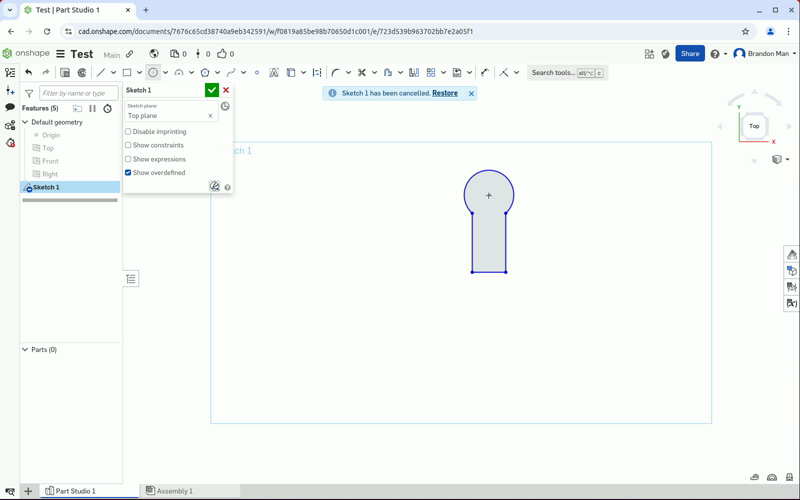
scroll(6)
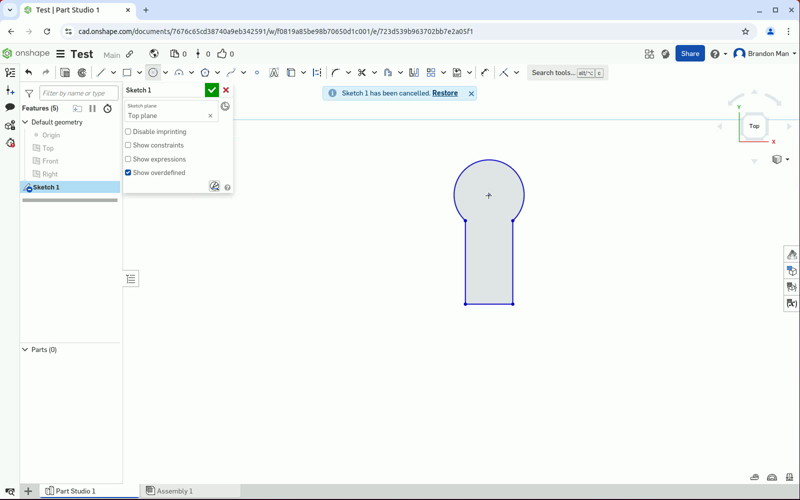
scroll(6)
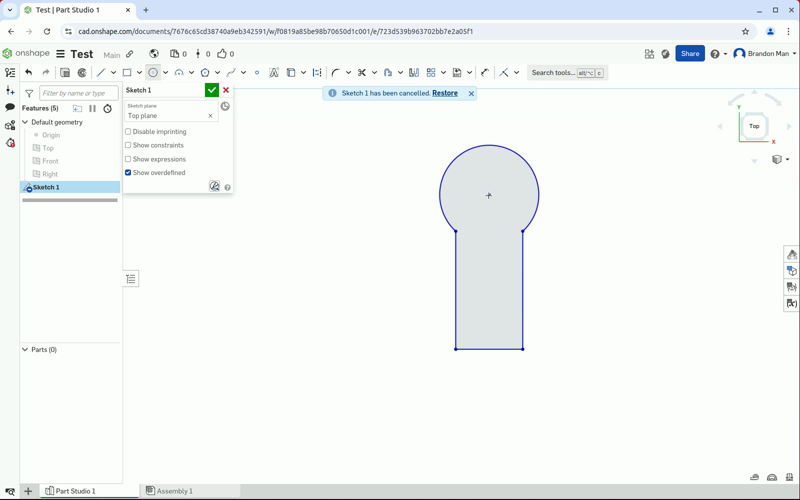
scroll(6)
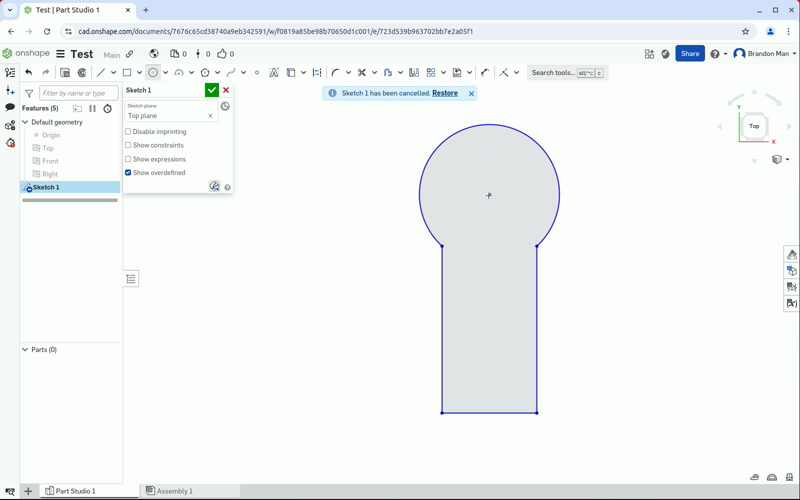
scroll(6)
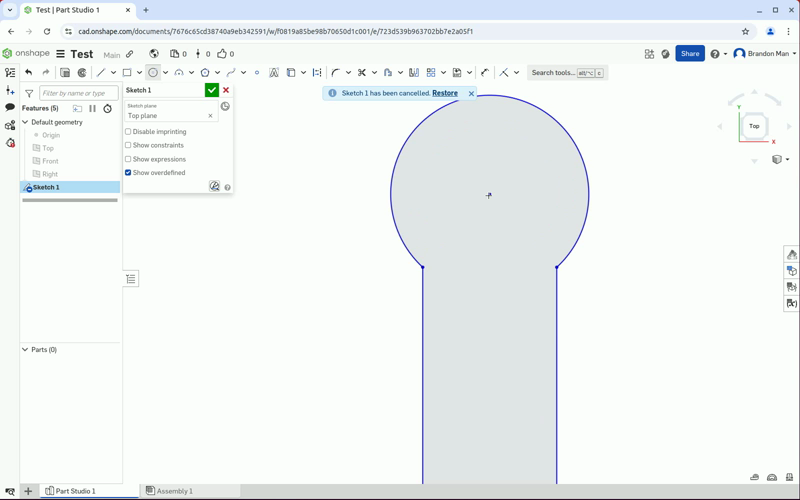
scroll(6)
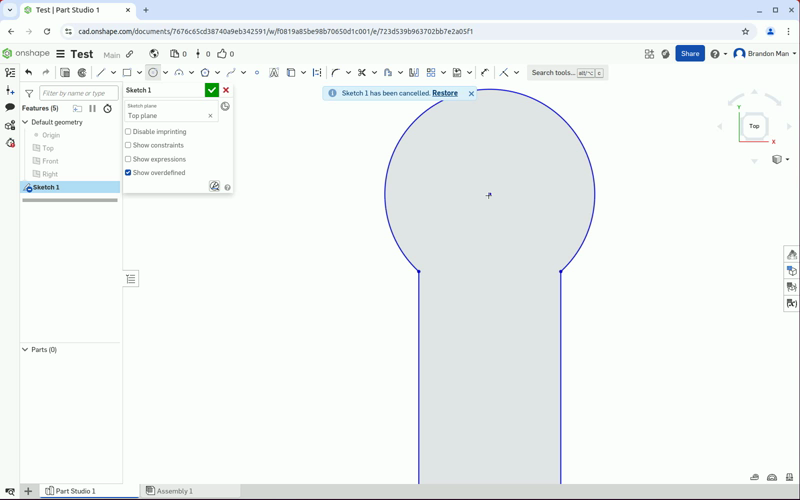
scroll(6)
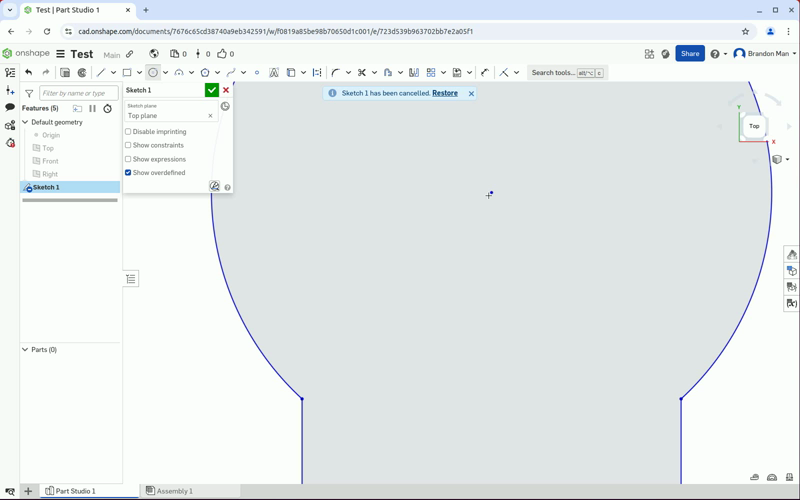
click(488, 195)
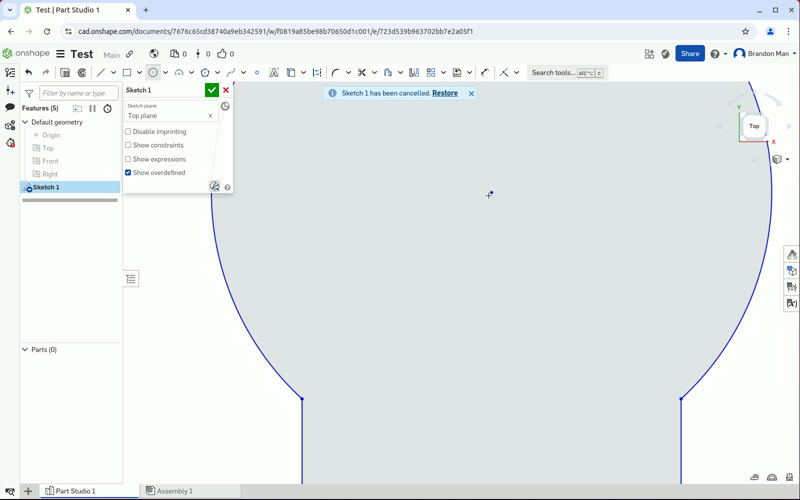
scroll(-6)
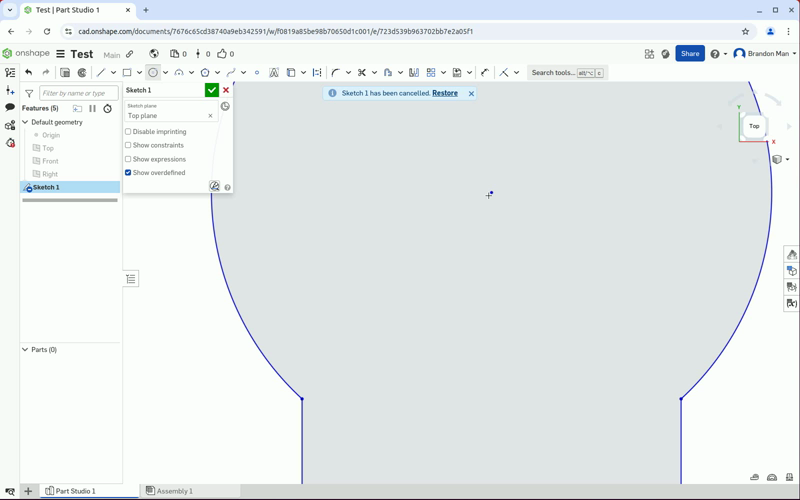
scroll(-6)
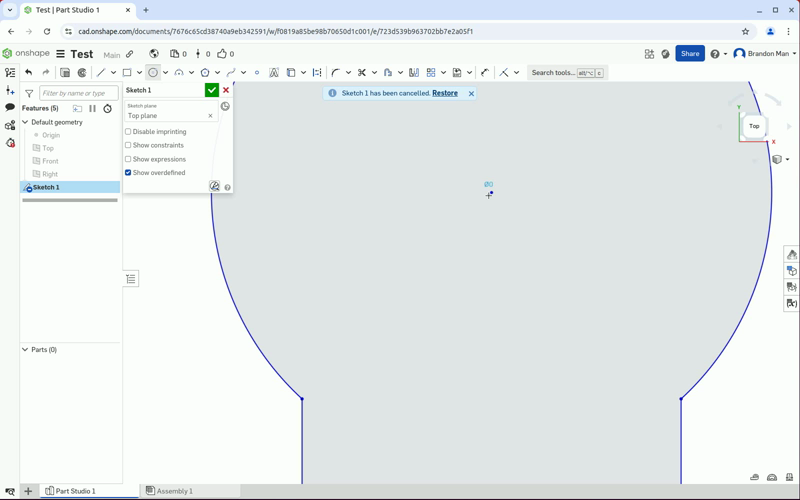
scroll(-6)
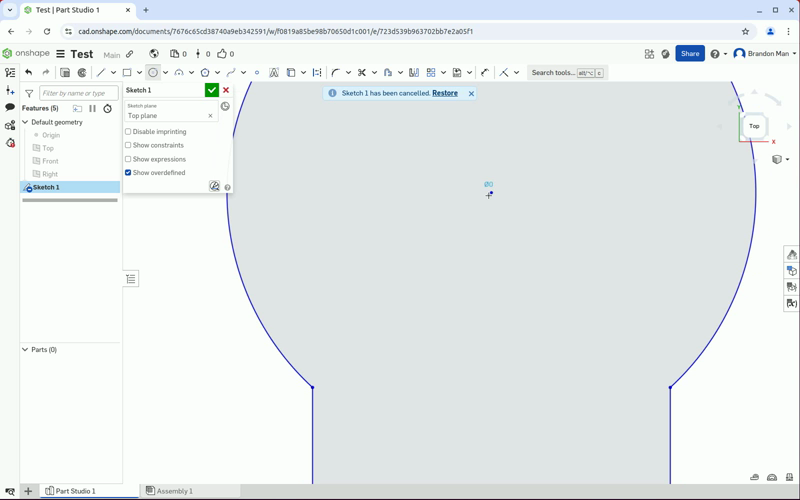
scroll(-6)
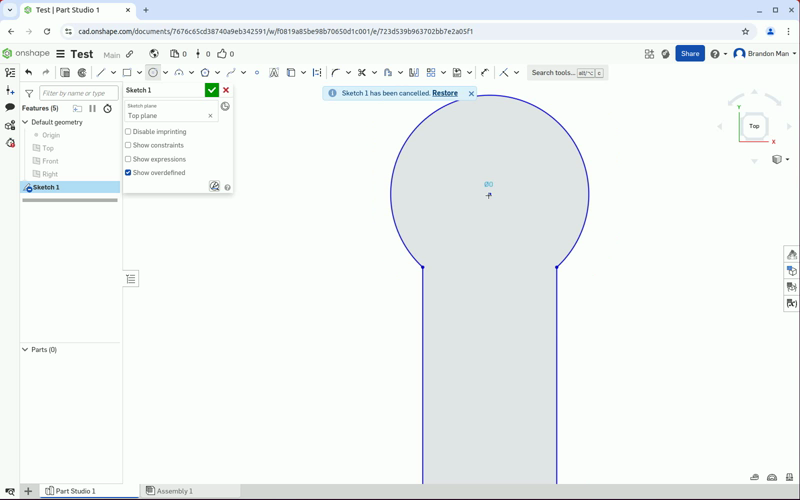
scroll(-6)
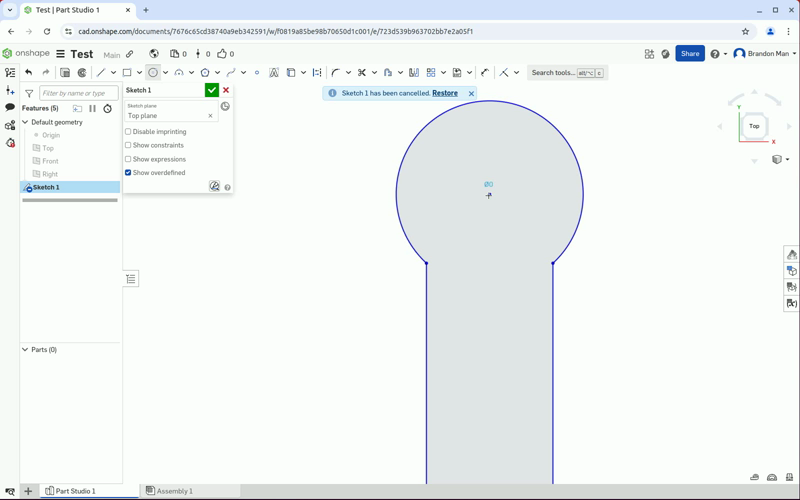
scroll(-6)
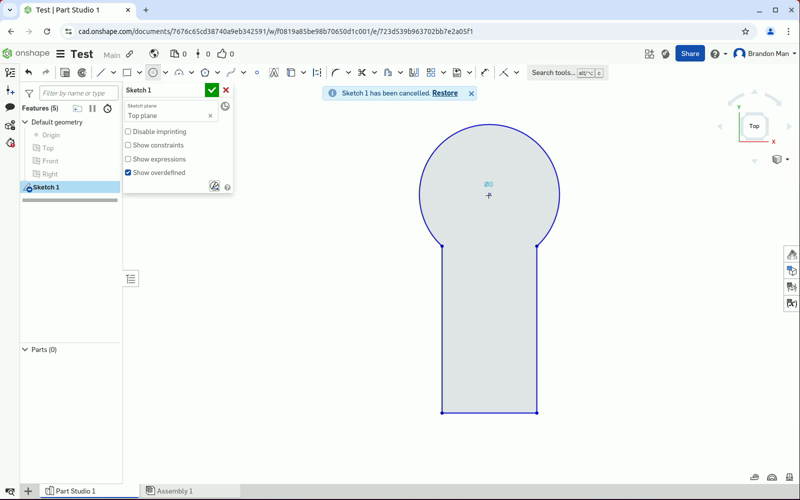
scroll(-6)
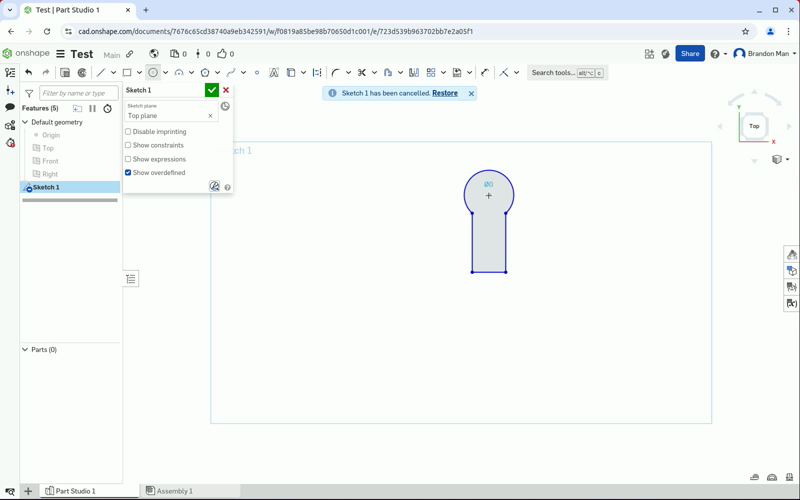
key_up(shift)
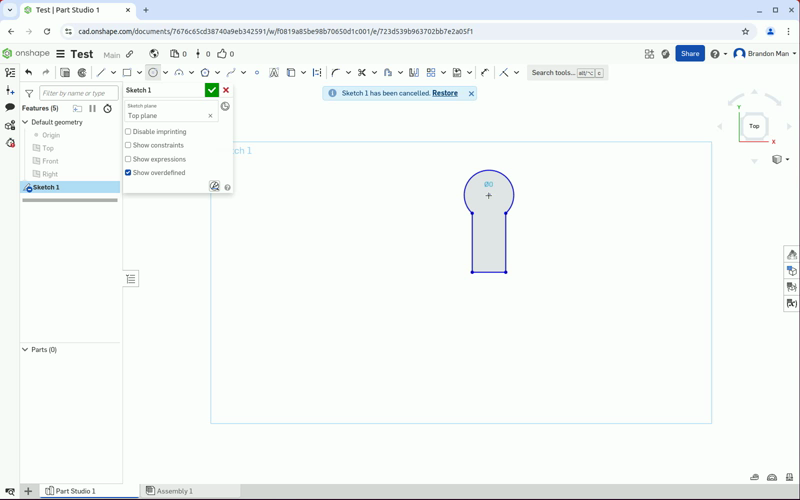
mouse_move(499, 195)
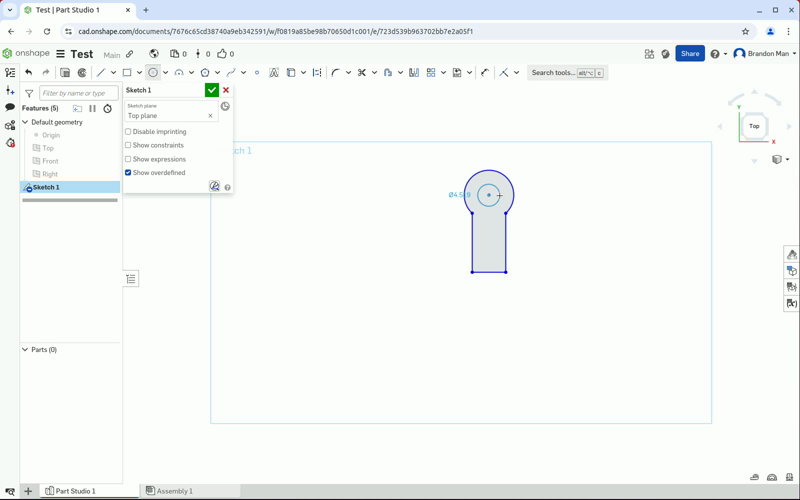
click(499, 195)
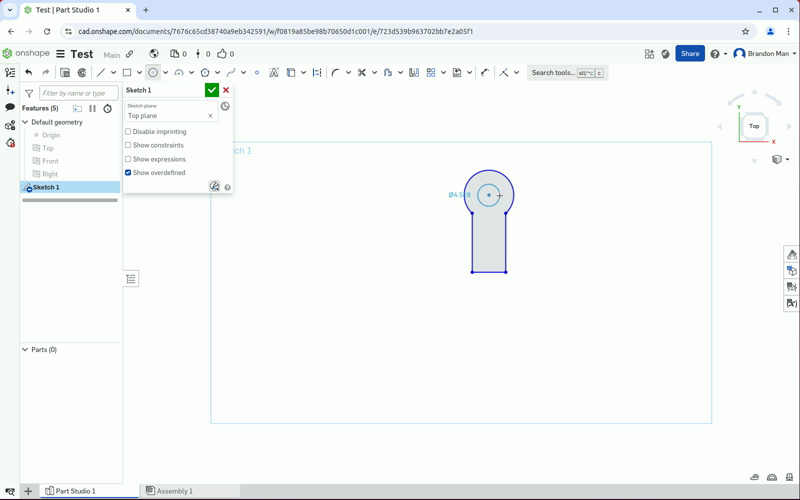
key(esc)
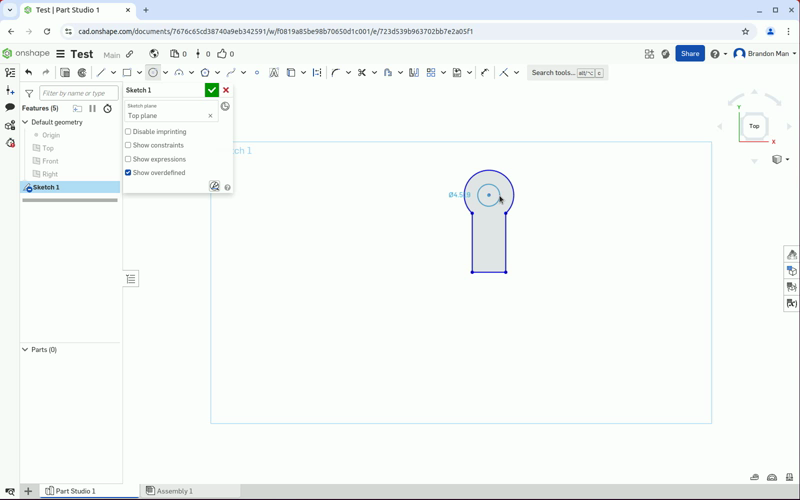
key(l)
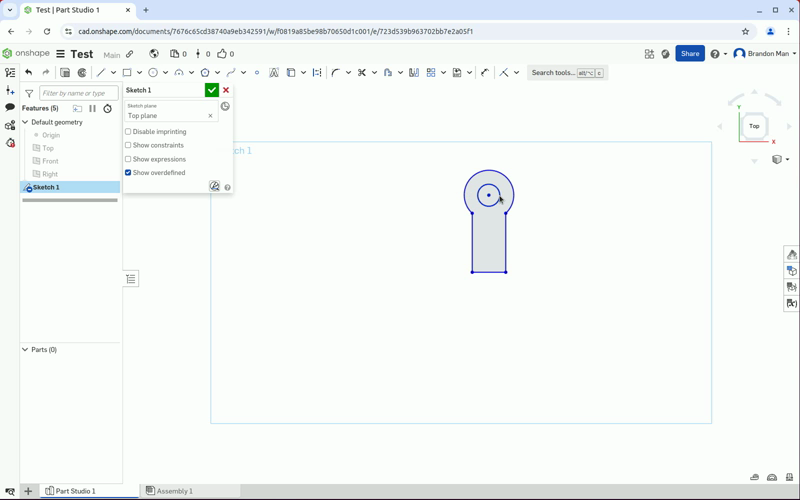
key_down(shift)
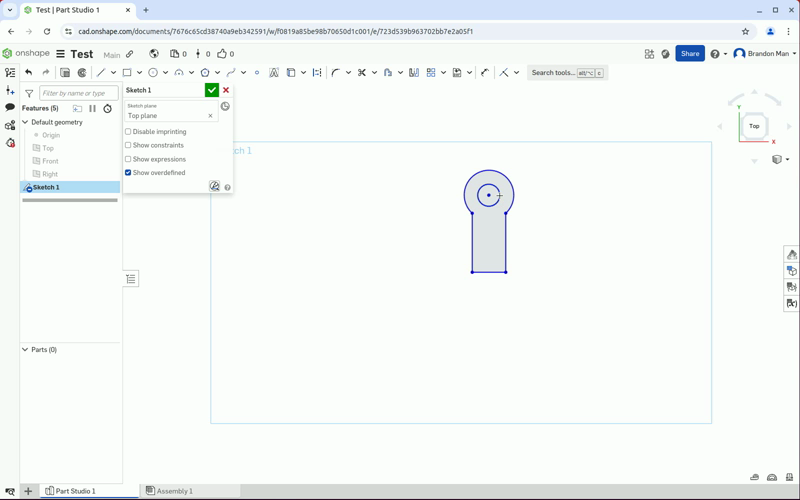
mouse_move(482, 264)
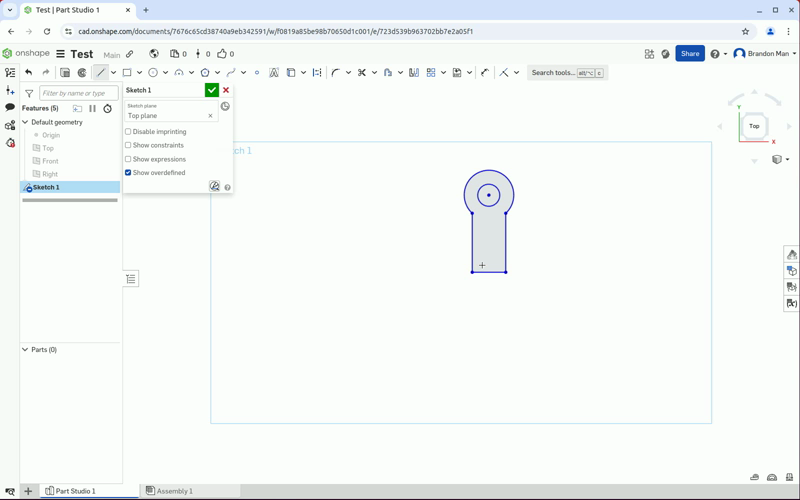
click(482, 264)
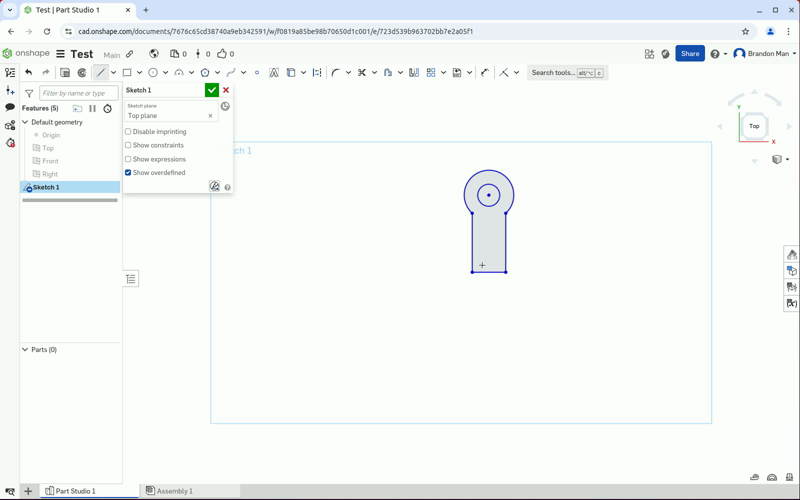
key_up(shift)
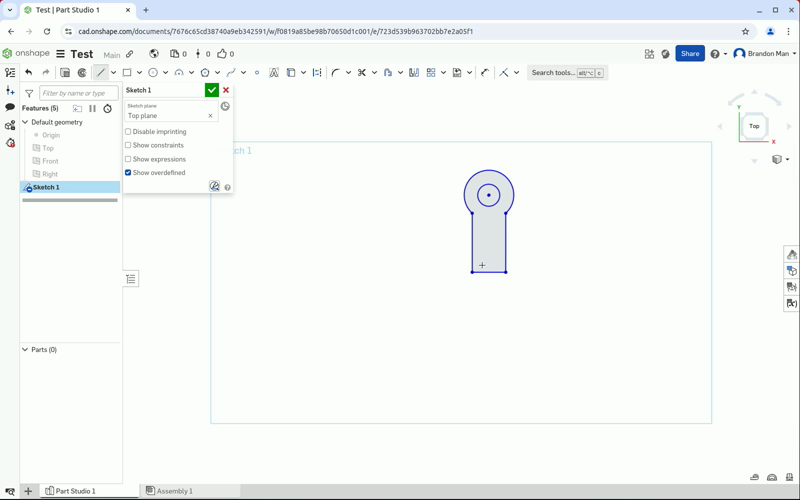
key_down(shift)
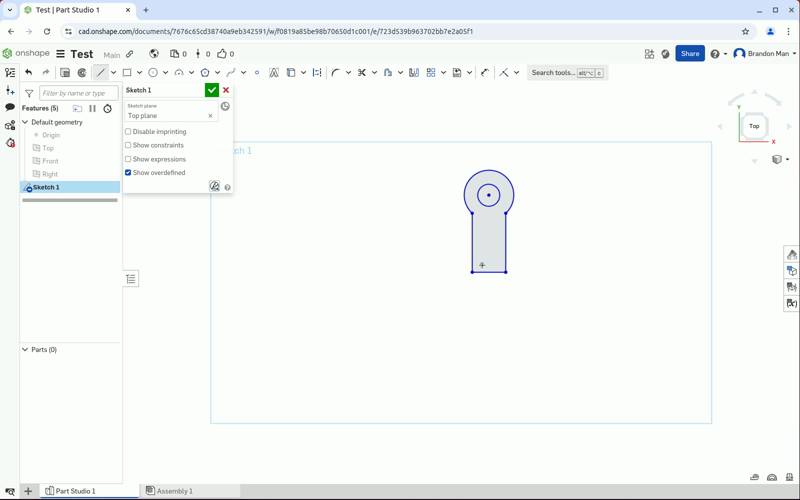
mouse_move(512, 264)
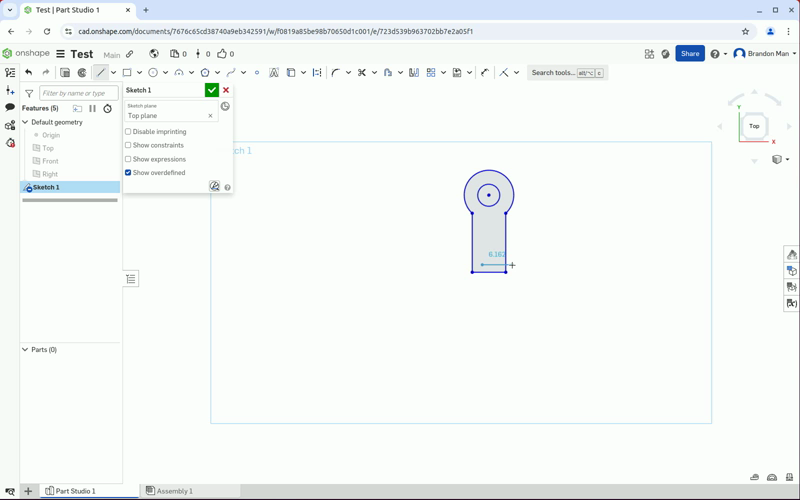
mouse_move(496, 264)
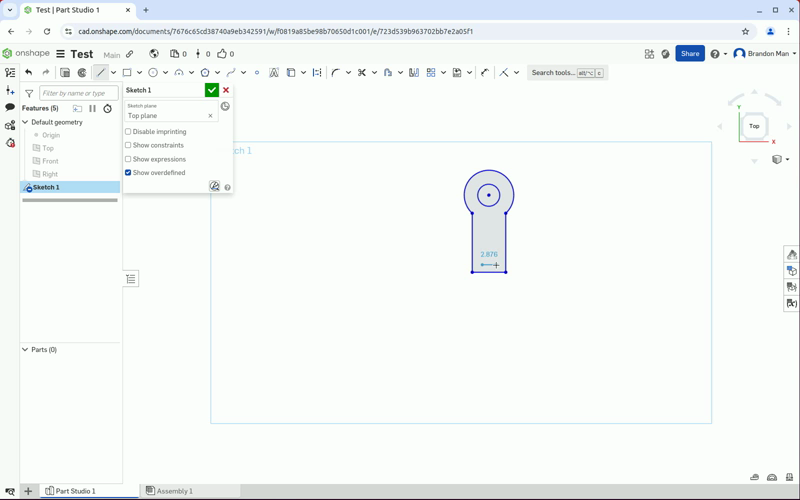
click(496, 264)
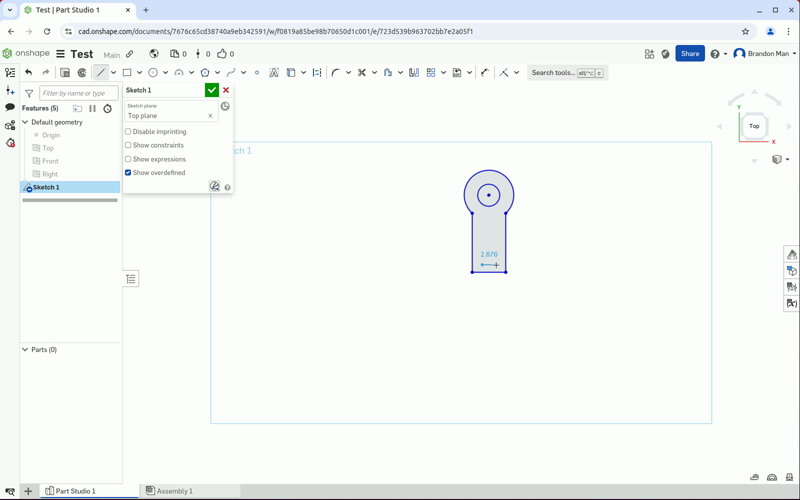
key_up(shift)
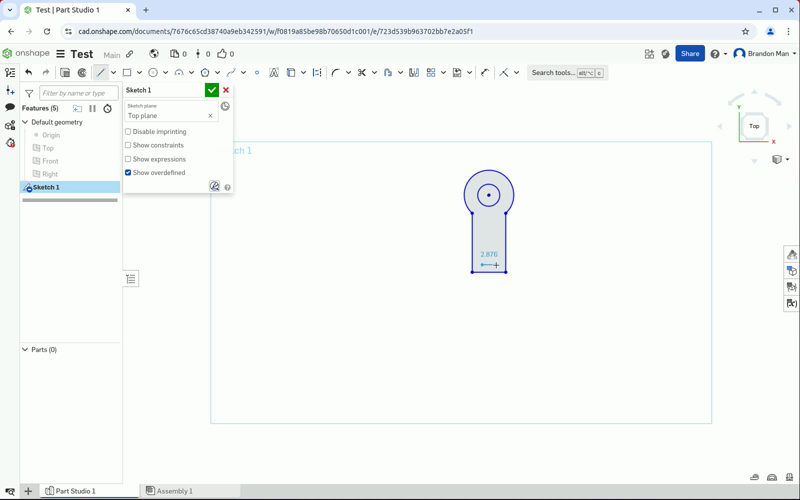
key_down(shift)
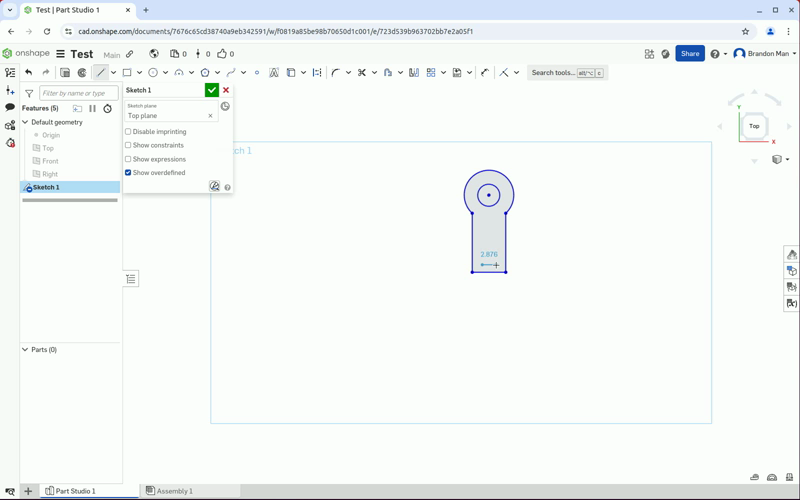
mouse_move(526, 264)
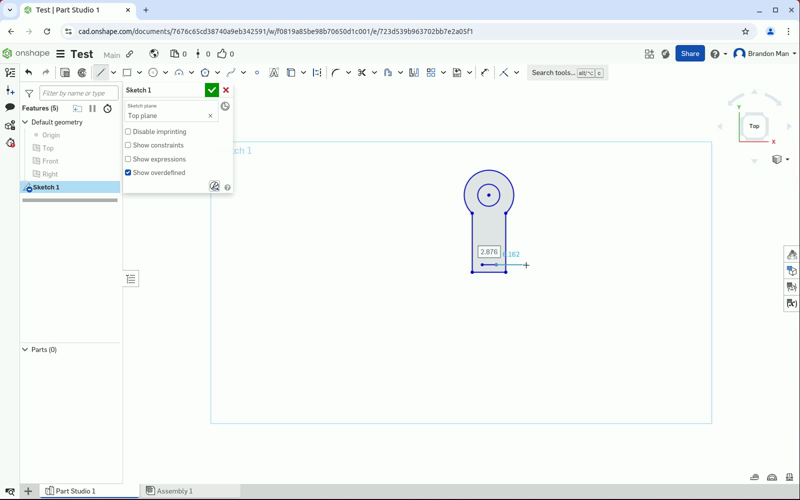
mouse_move(496, 214)
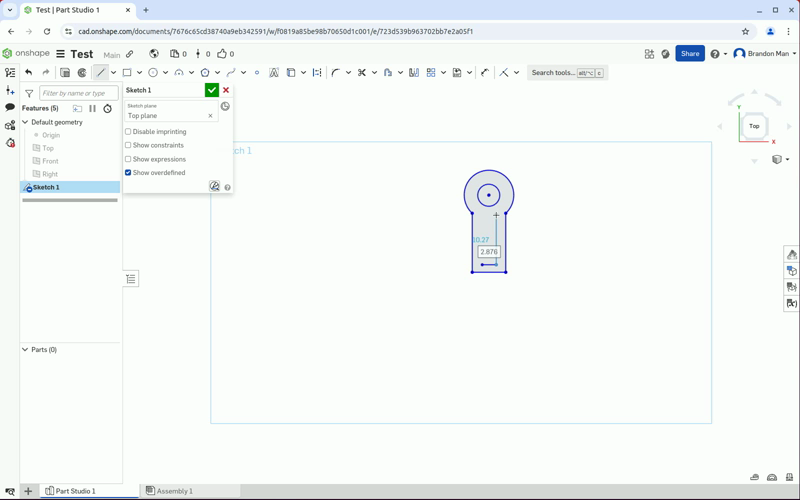
click(496, 214)
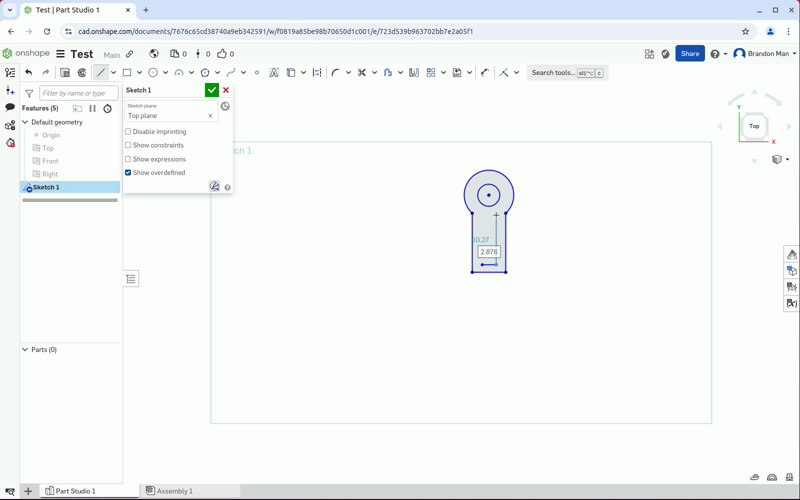
key_up(shift)
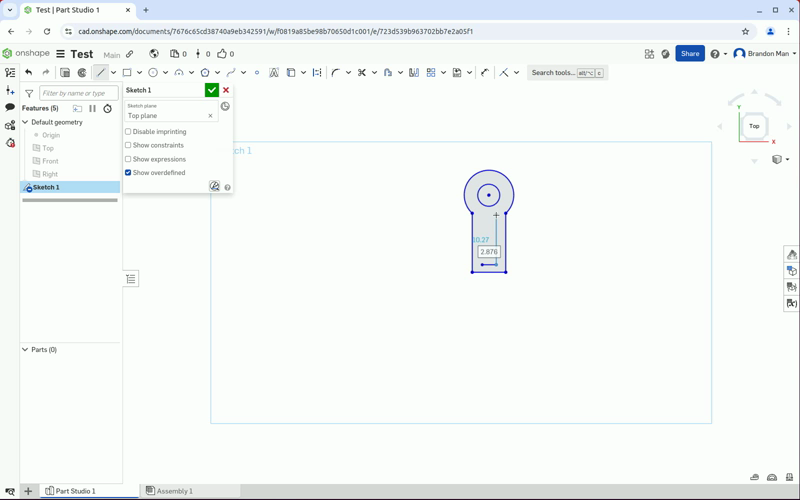
key_down(shift)
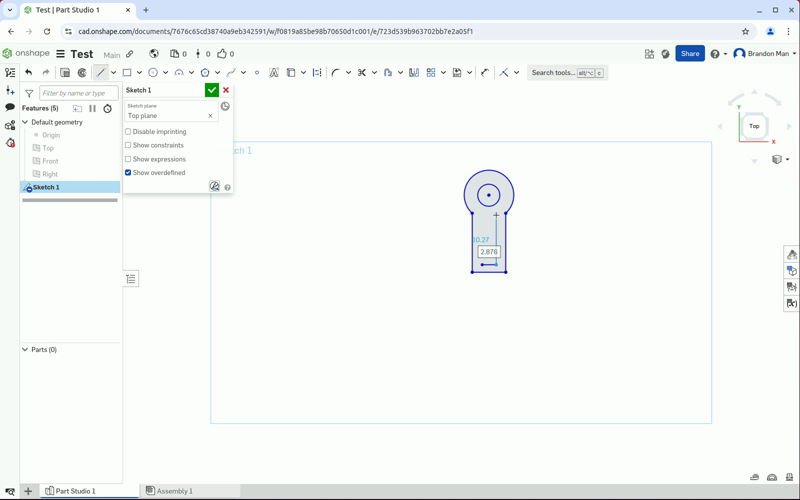
mouse_move(526, 214)
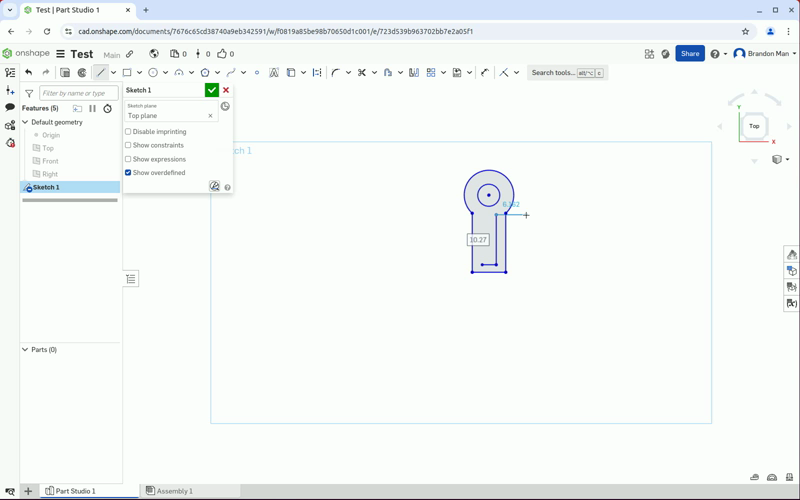
mouse_move(482, 214)
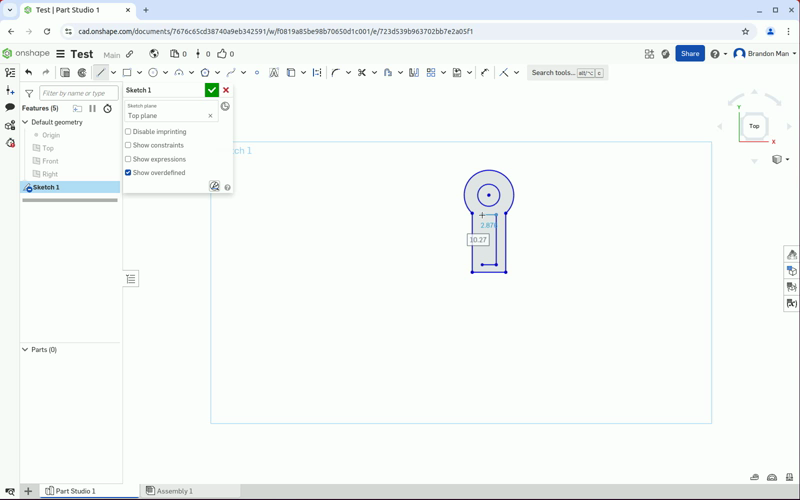
click(482, 214)
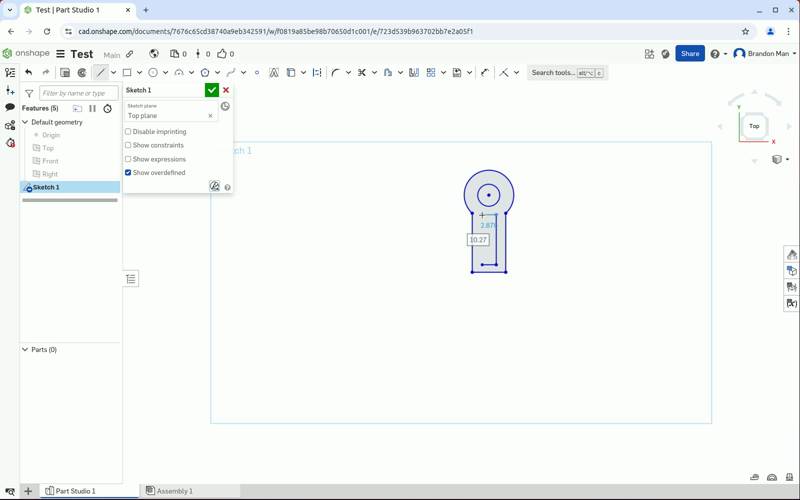
key_up(shift)
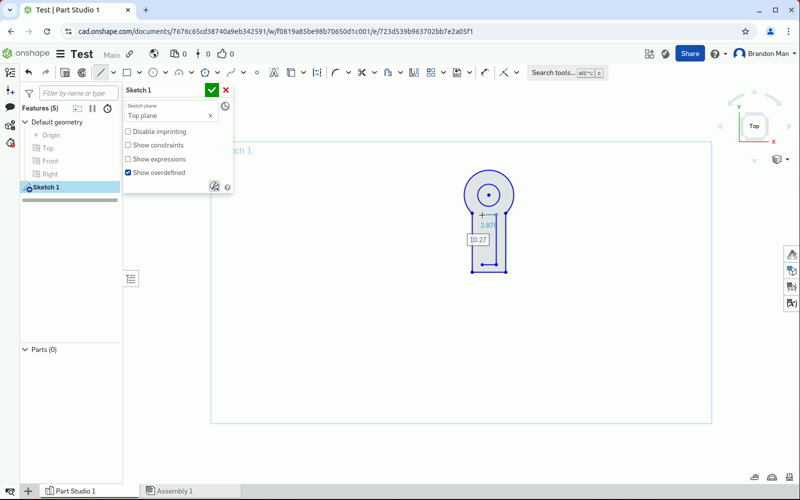
mouse_move(512, 214)
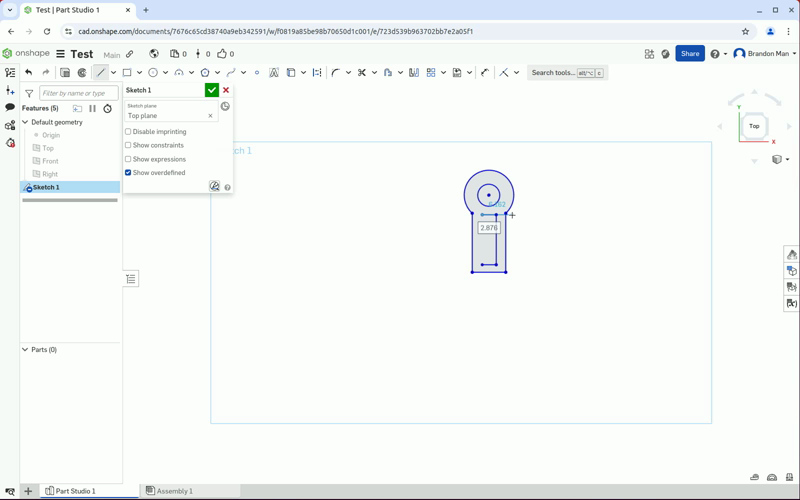
key_down(shift)
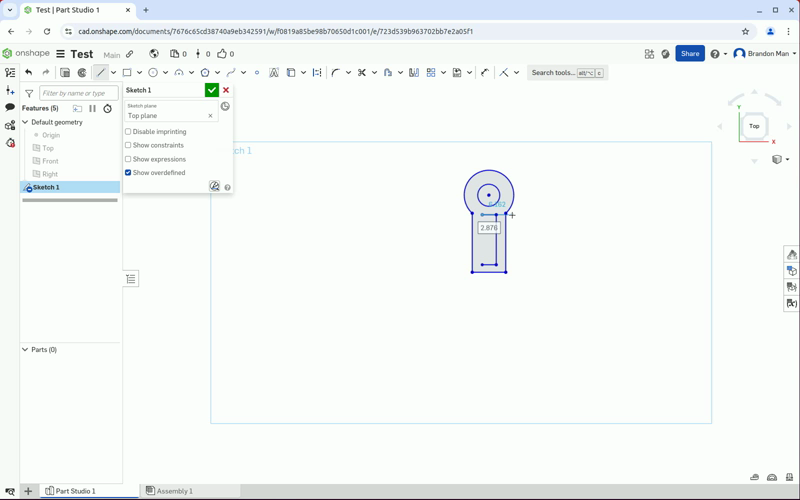
mouse_move(482, 264)
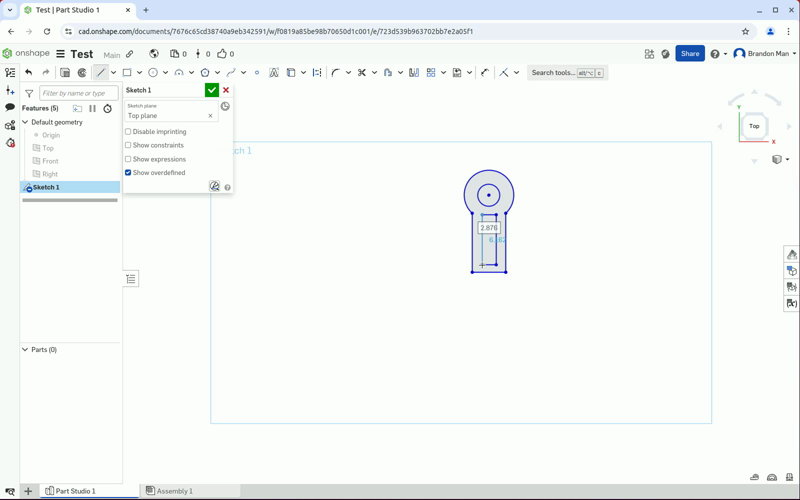
key_up(shift)
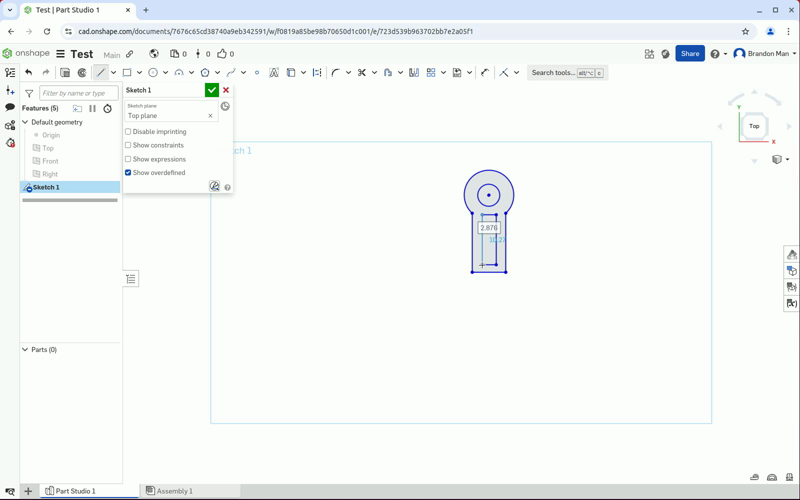
click(482, 264)
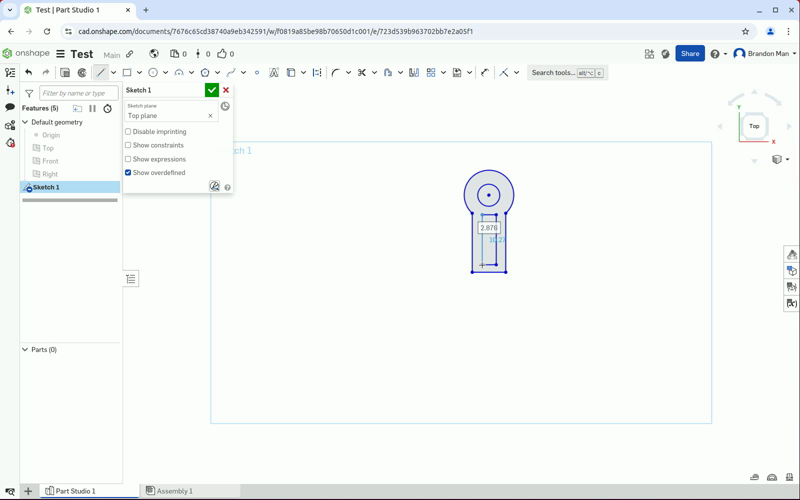
key(esc)
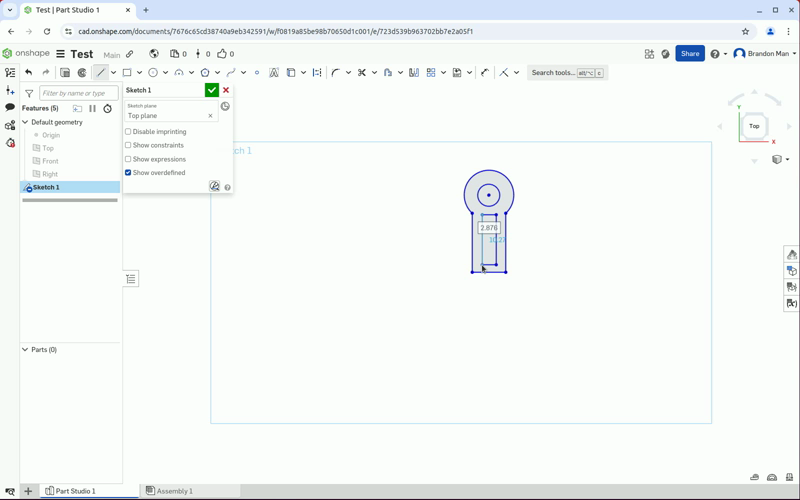
mouse_move(470, 186)
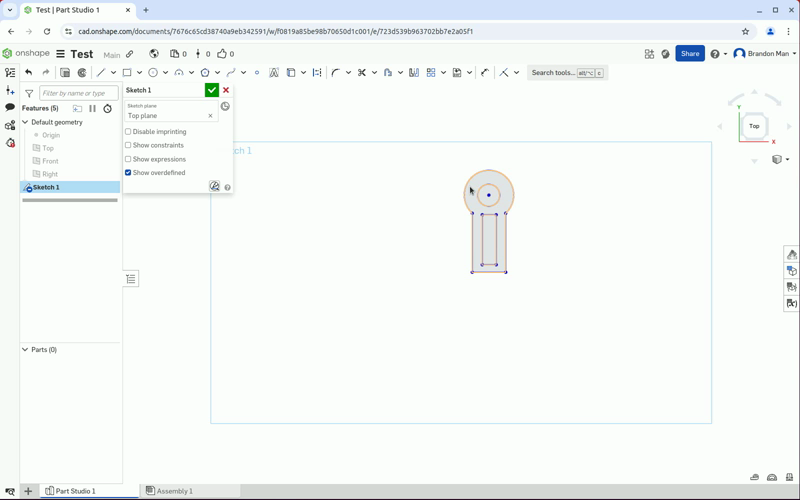
click(470, 186)
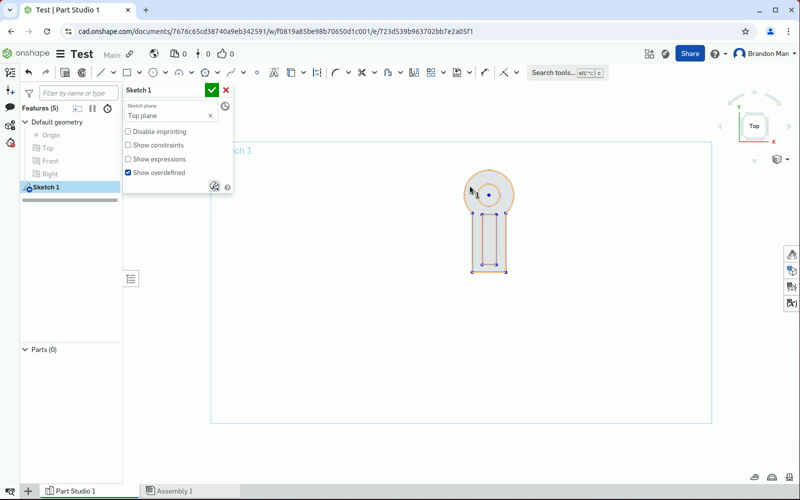
mouse_move(73, 352)
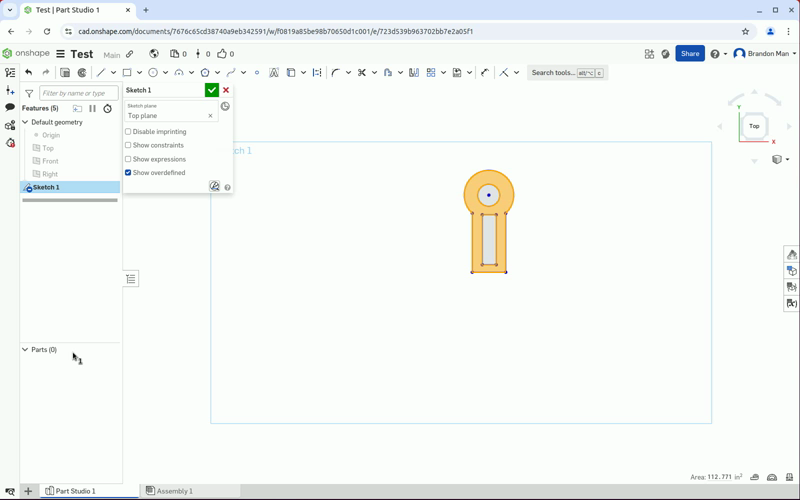
key(shift+y)
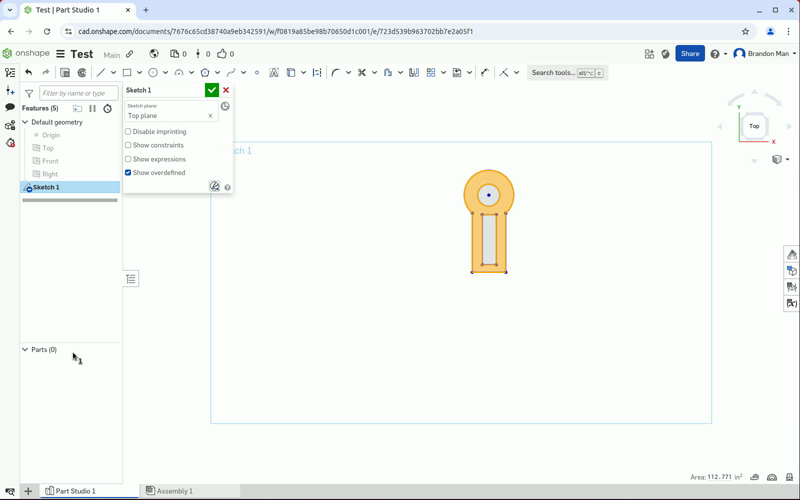
key(shift+e)
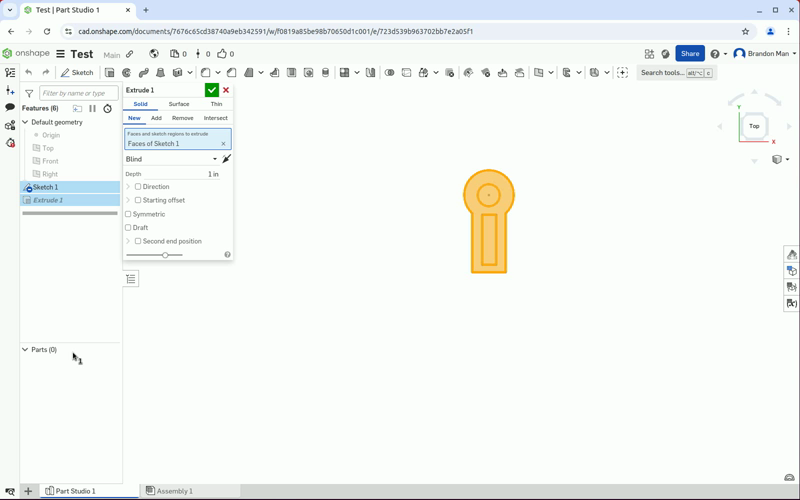
mouse_move(143, 106)
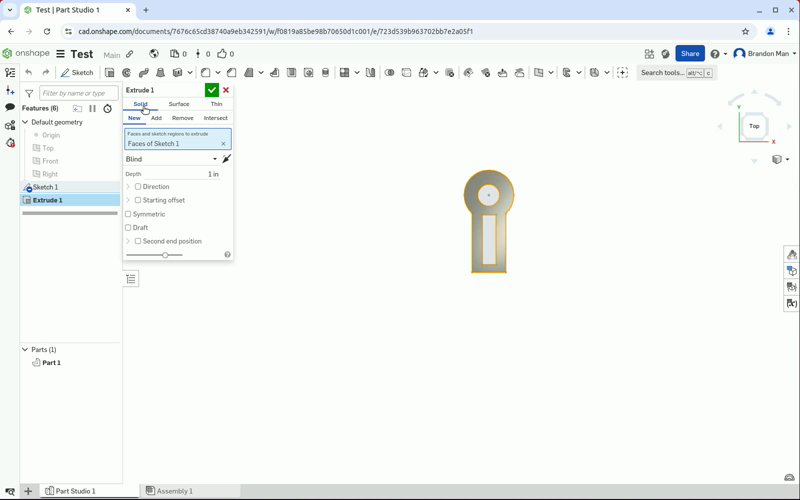
click(143, 106)
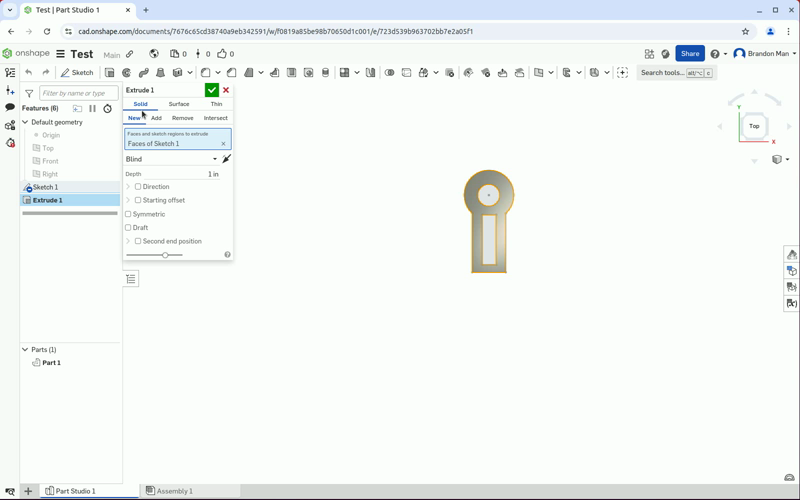
mouse_move(137, 120)
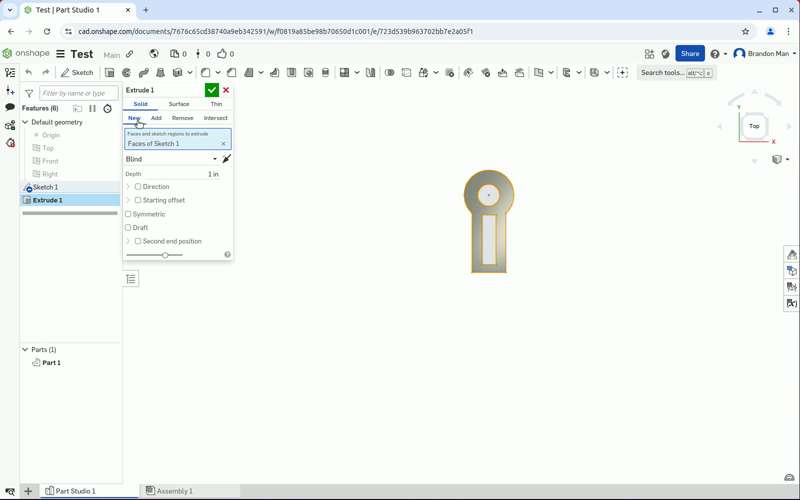
click(137, 120)
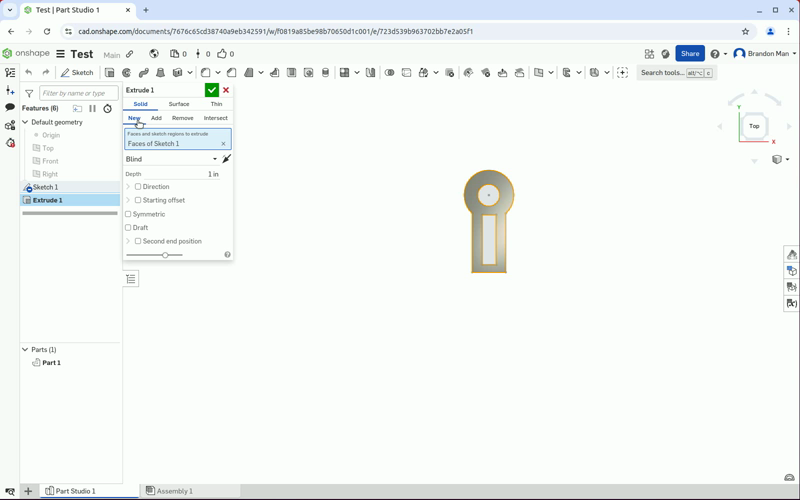
key(tab, 4)
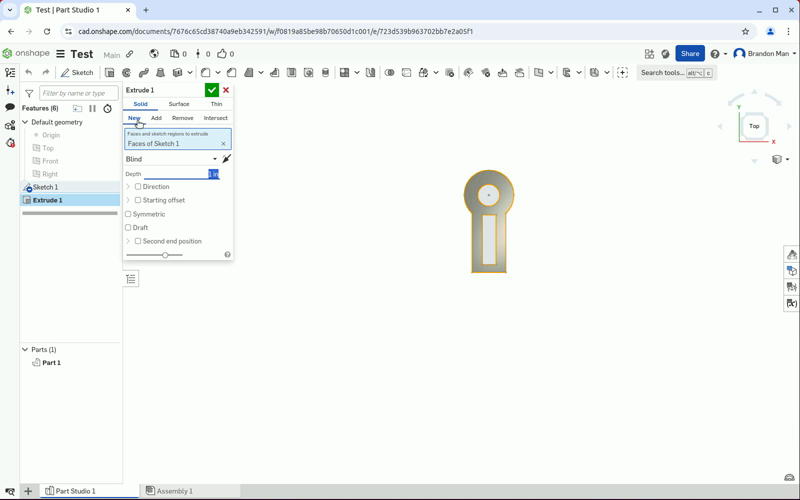
text(4.574)
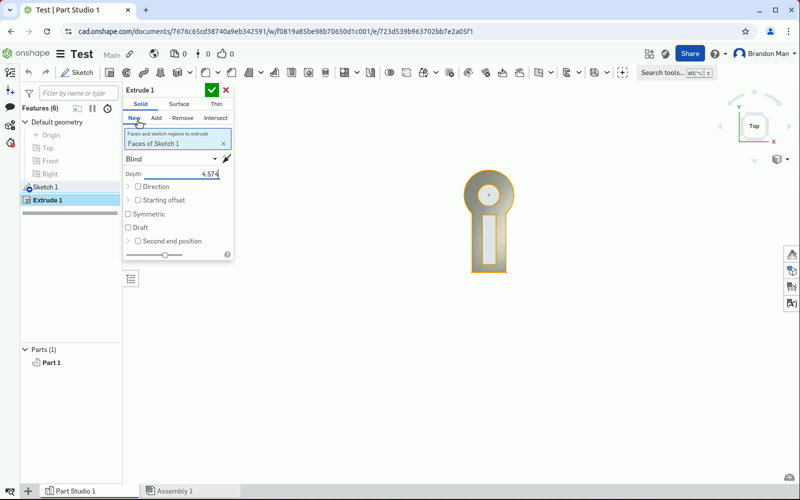
key(enter)
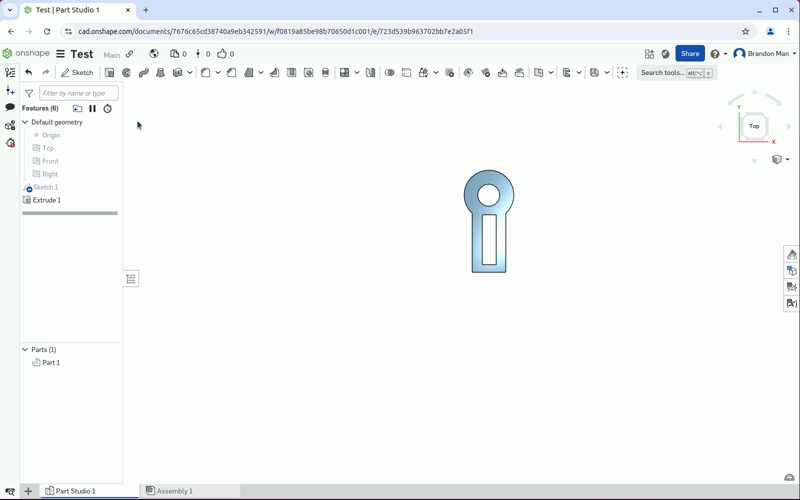
key(shift+h)
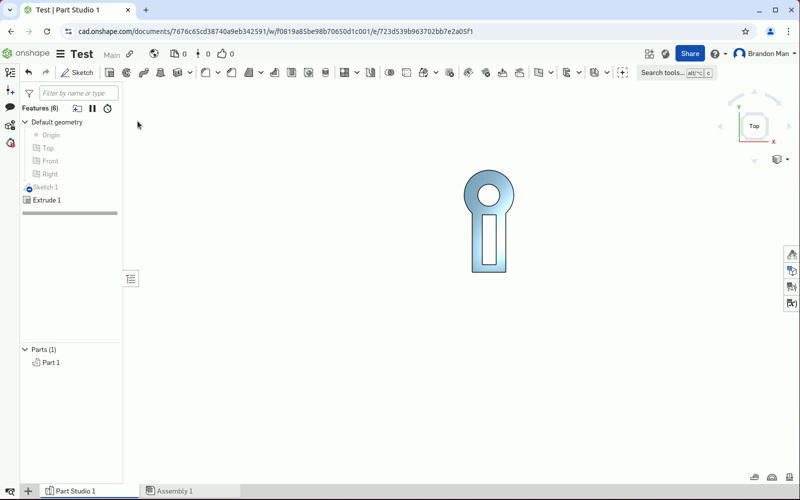
key(shift+h)
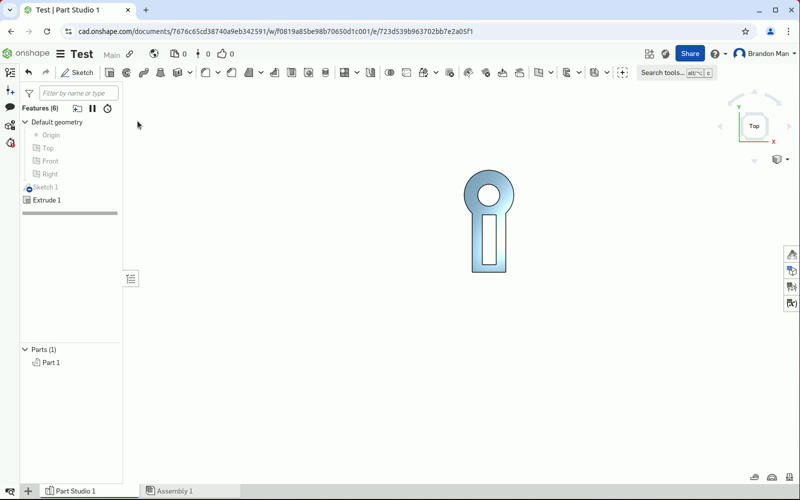
mouse_move(73, 189)
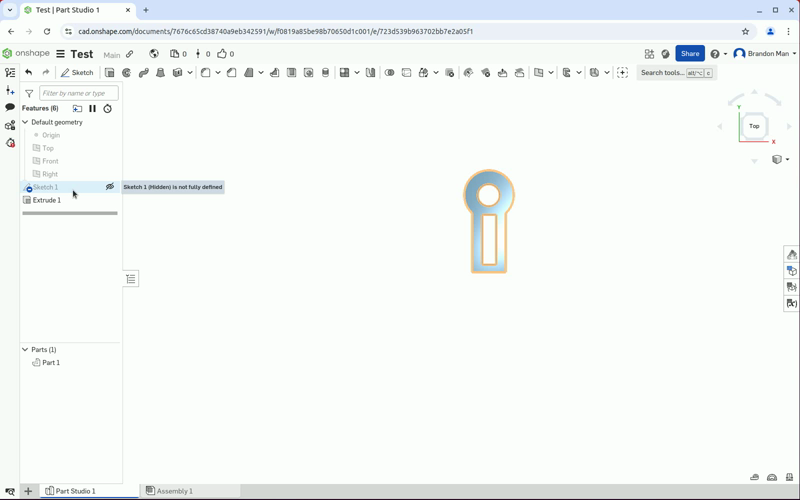
click(73, 189)
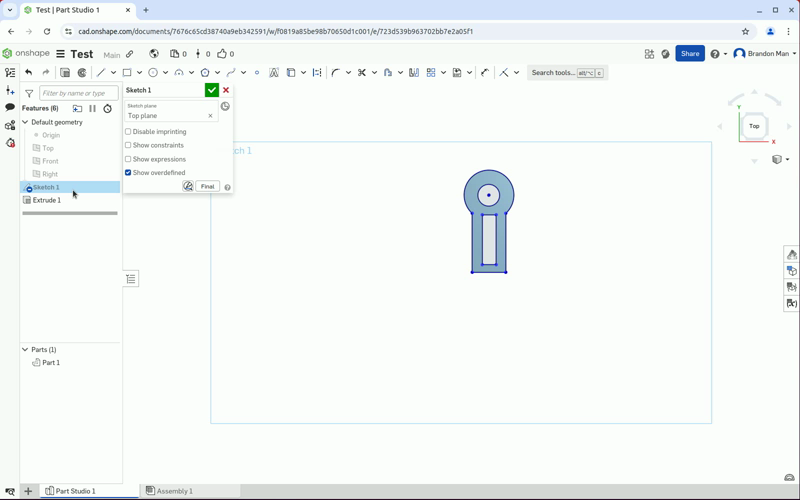
mouse_move(229, 92)
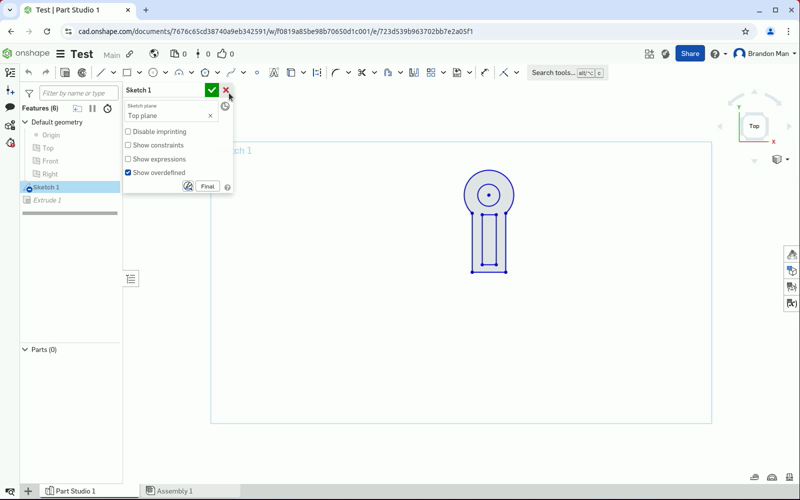
click(229, 92)
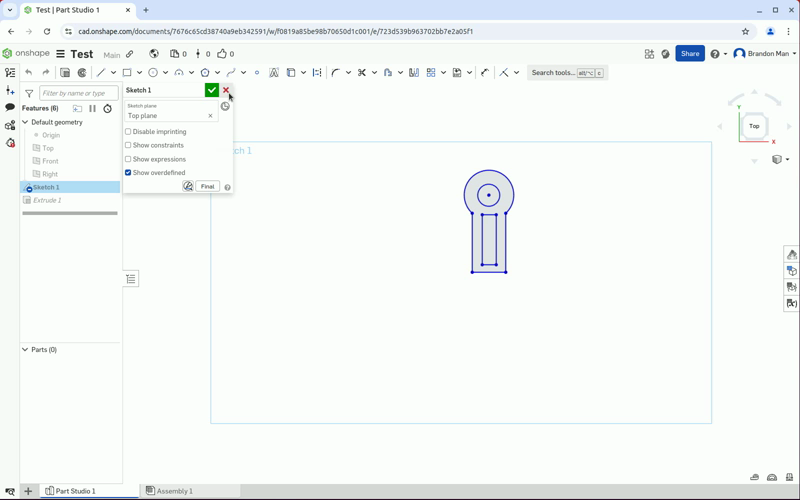
key(shift+s)
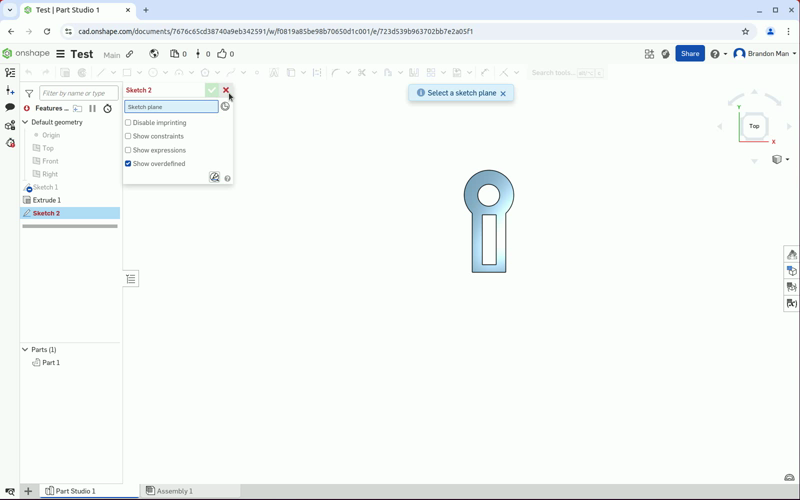
mouse_move(73, 150)
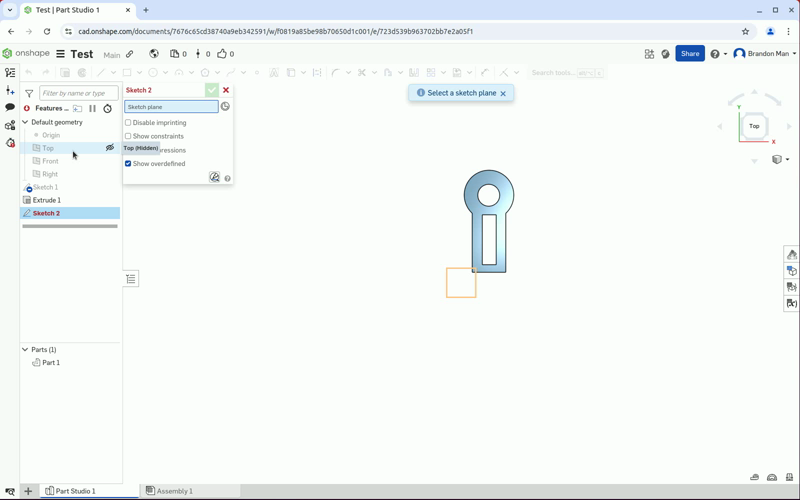
click(73, 150)
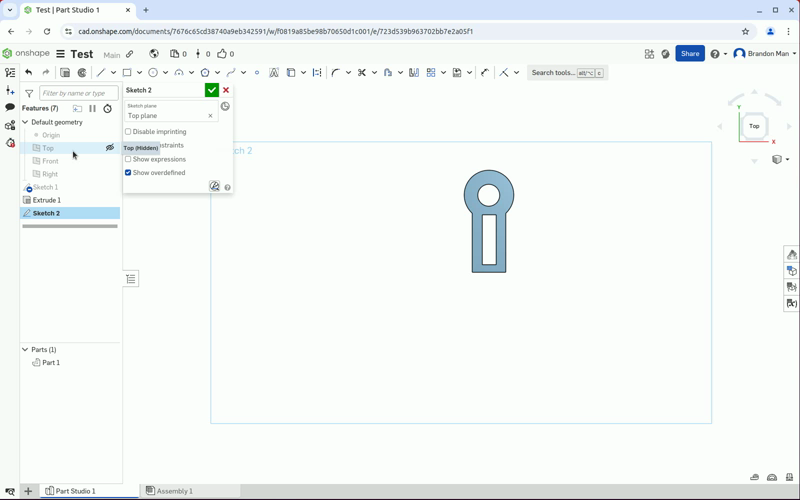
mouse_move(73, 352)
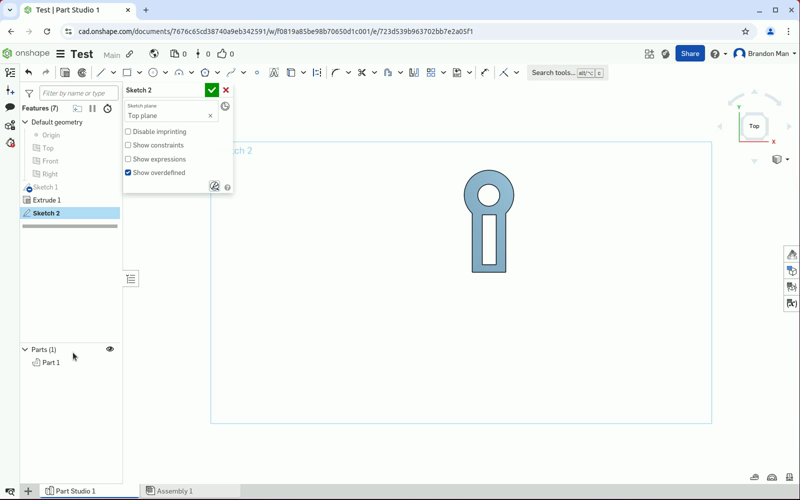
key(y)
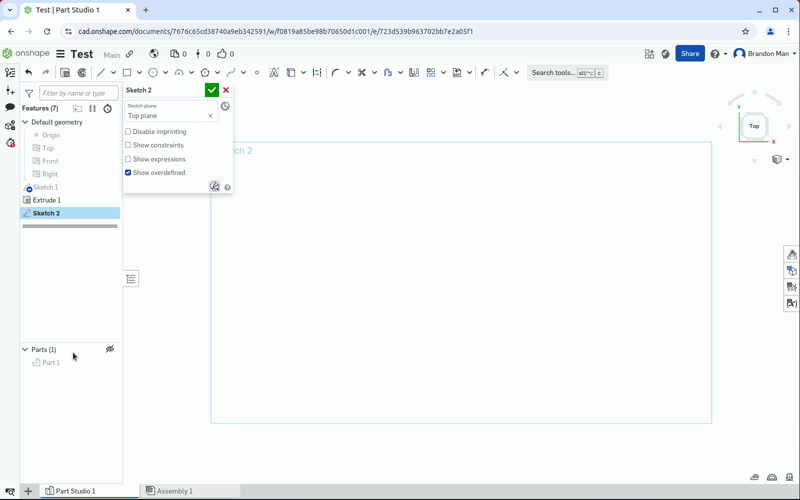
key(l)
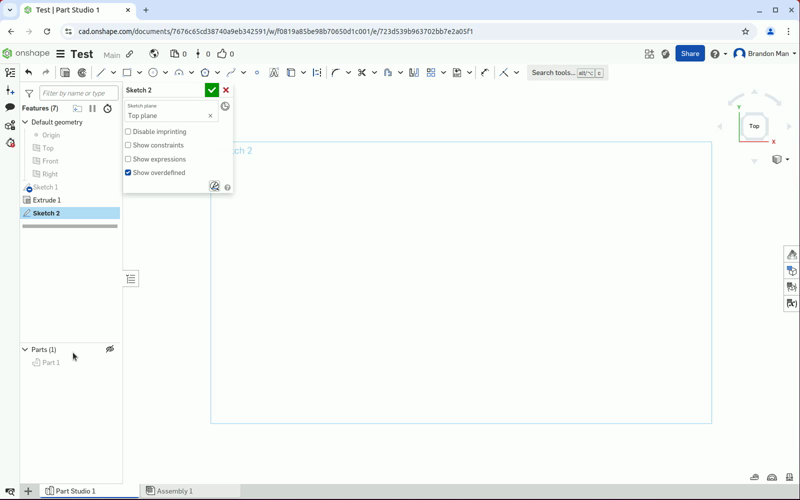
key_down(shift)
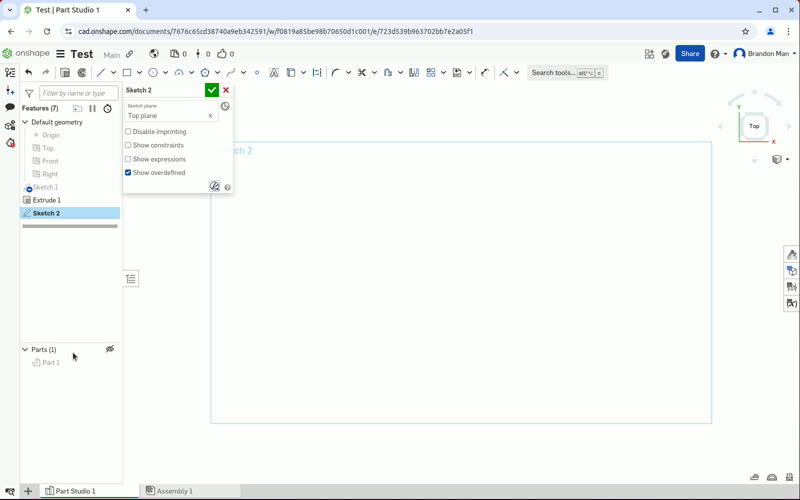
mouse_move(483, 265)
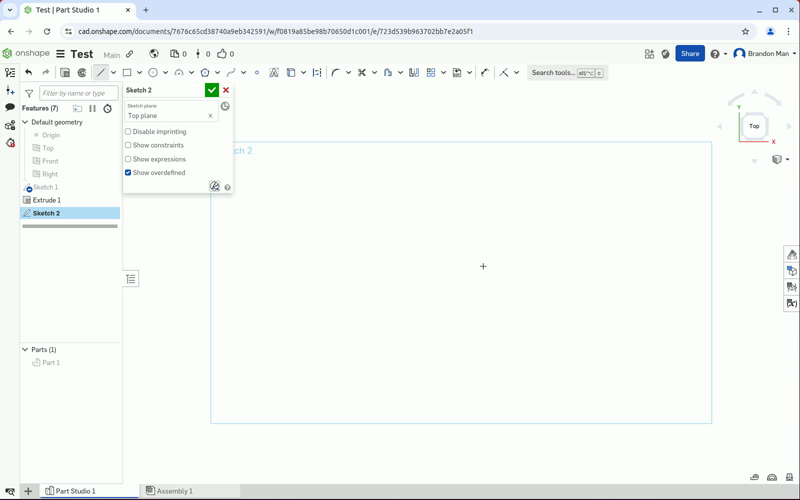
click(483, 265)
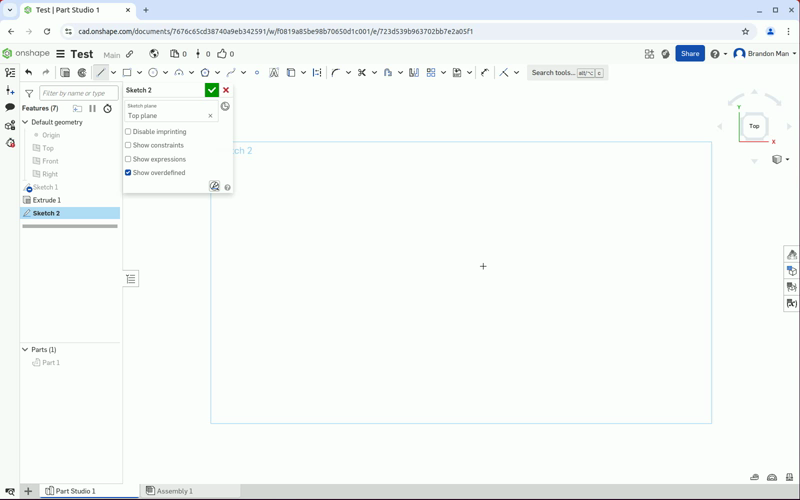
key_up(shift)
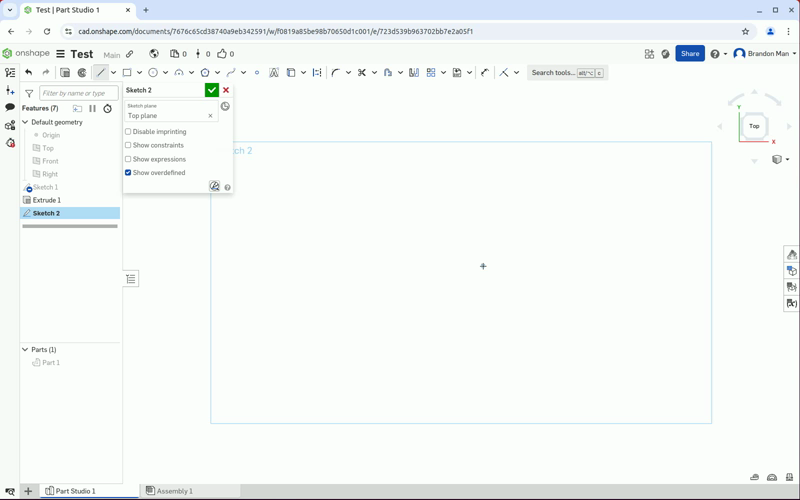
key_down(shift)
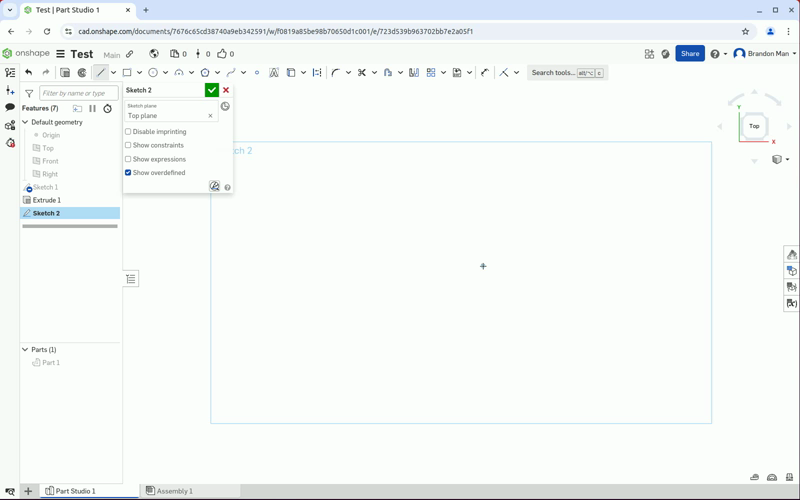
mouse_move(513, 265)
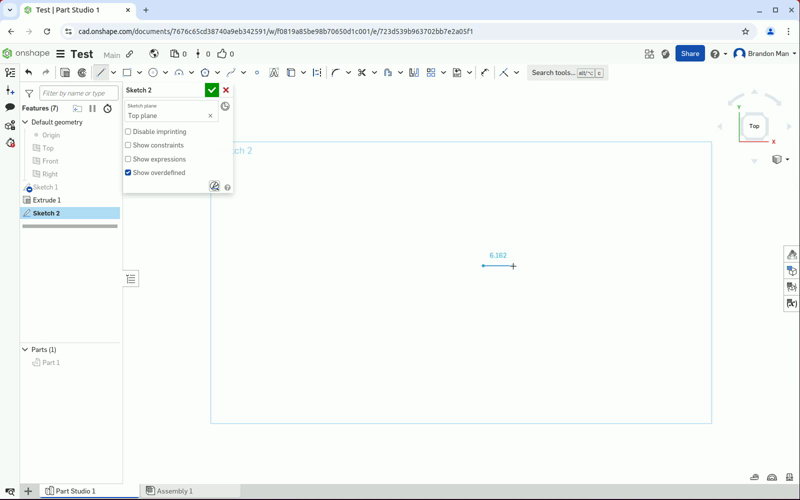
mouse_move(497, 265)
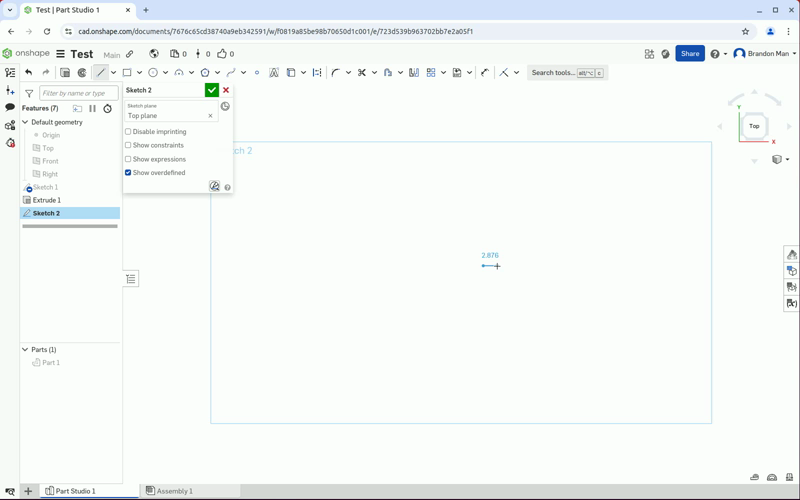
click(497, 265)
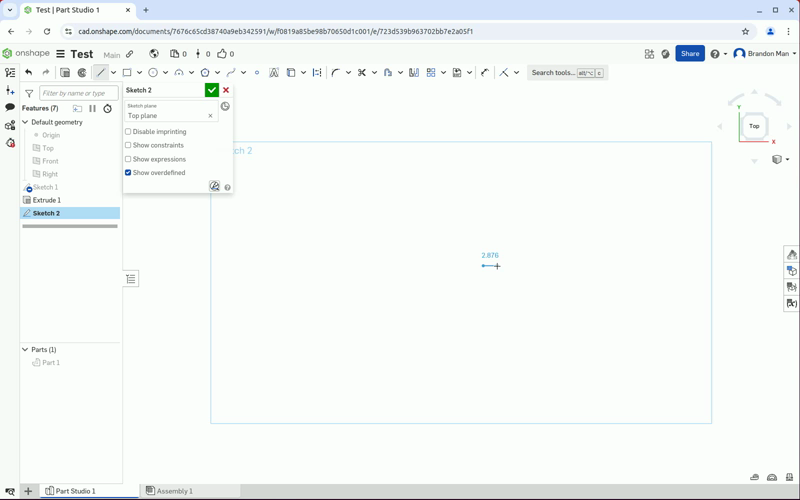
key_up(shift)
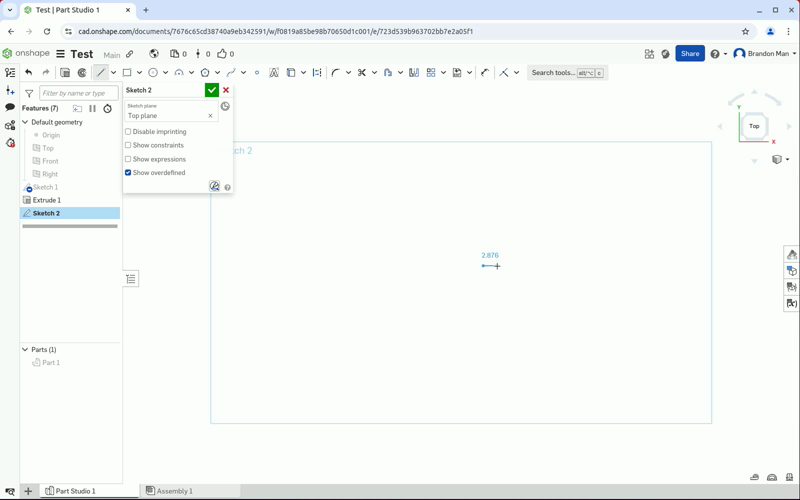
key_down(shift)
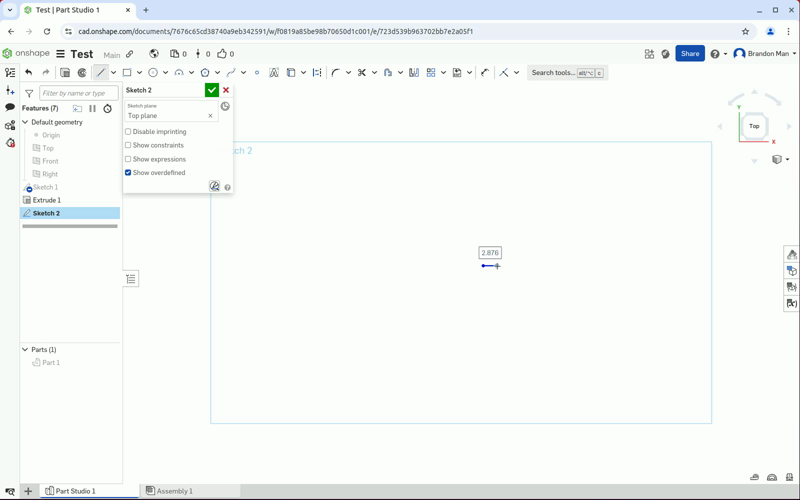
mouse_move(527, 265)
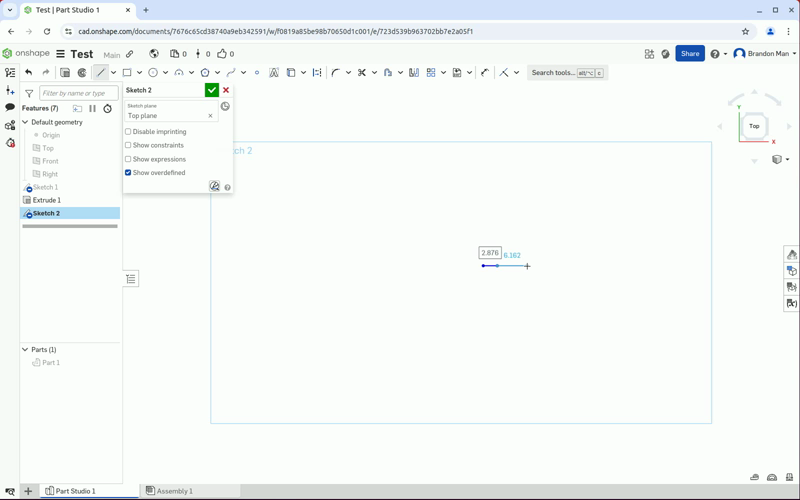
mouse_move(497, 214)
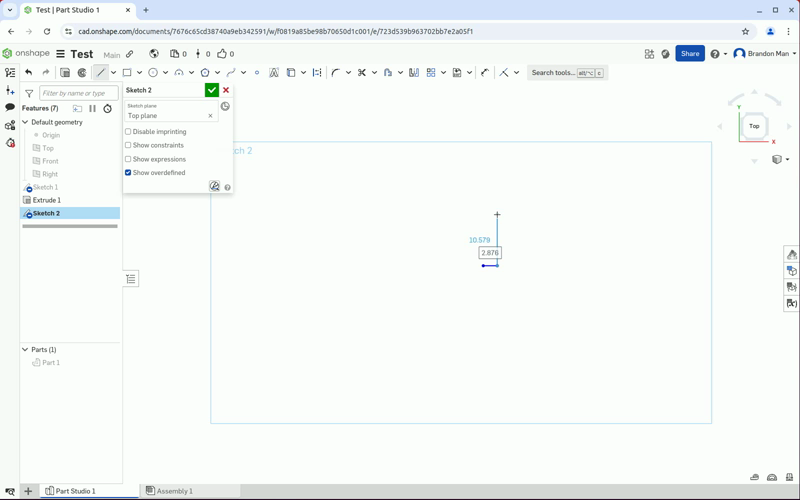
click(497, 214)
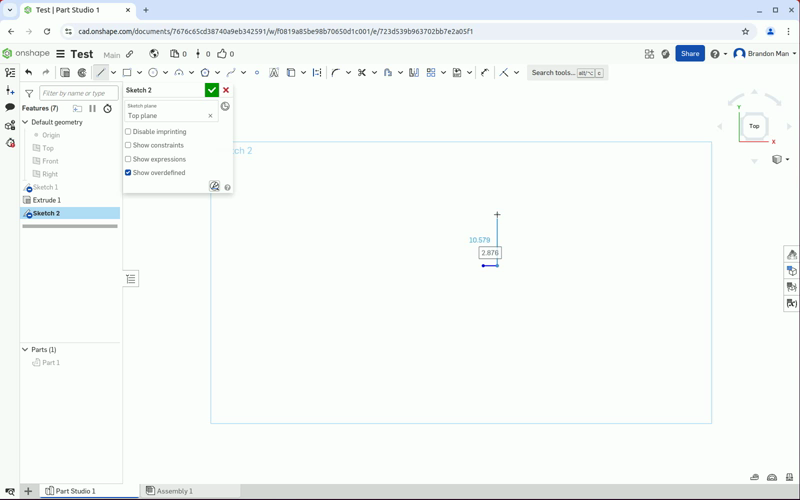
key_up(shift)
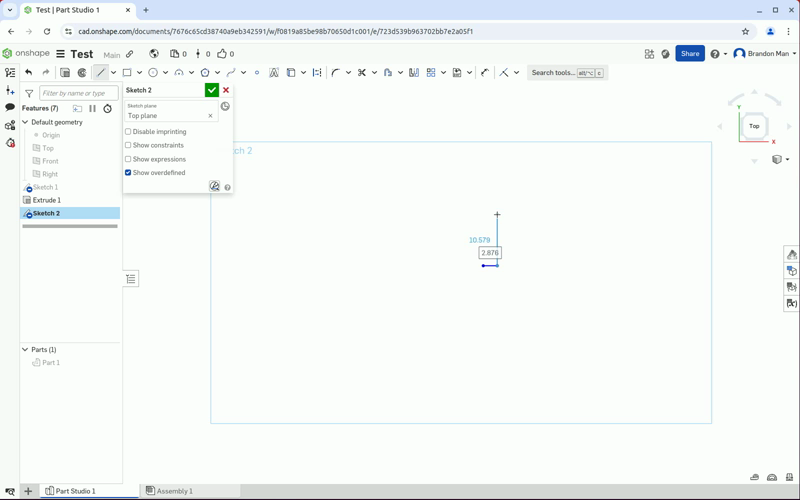
key_down(shift)
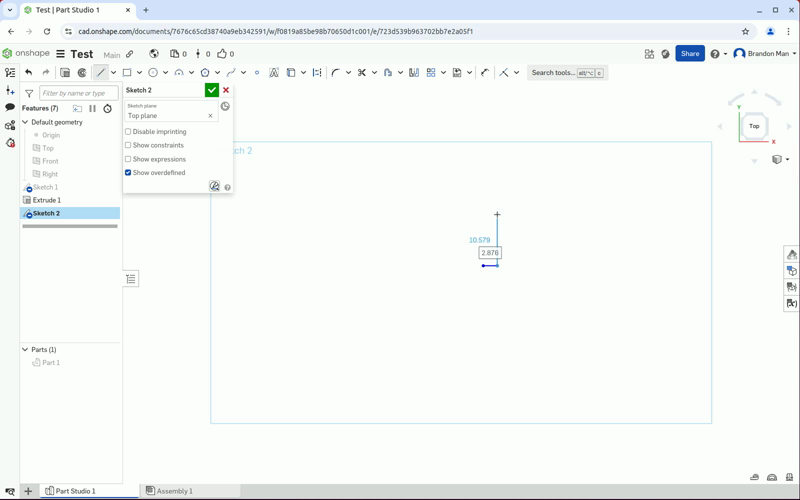
mouse_move(527, 214)
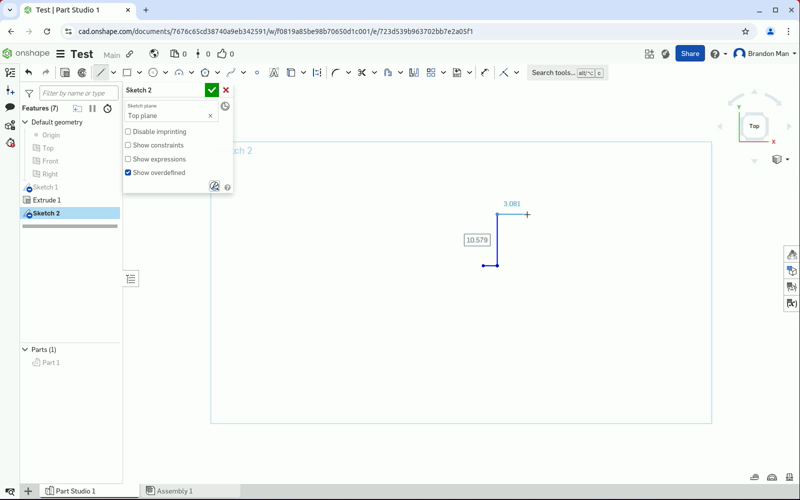
mouse_move(483, 214)
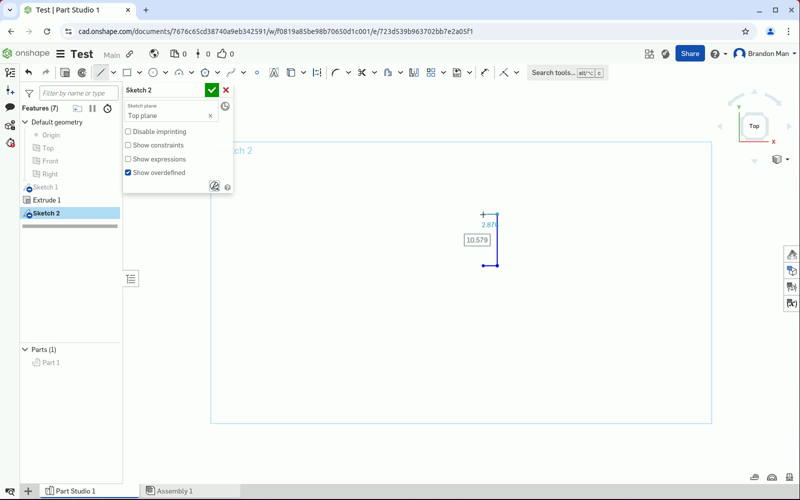
click(483, 214)
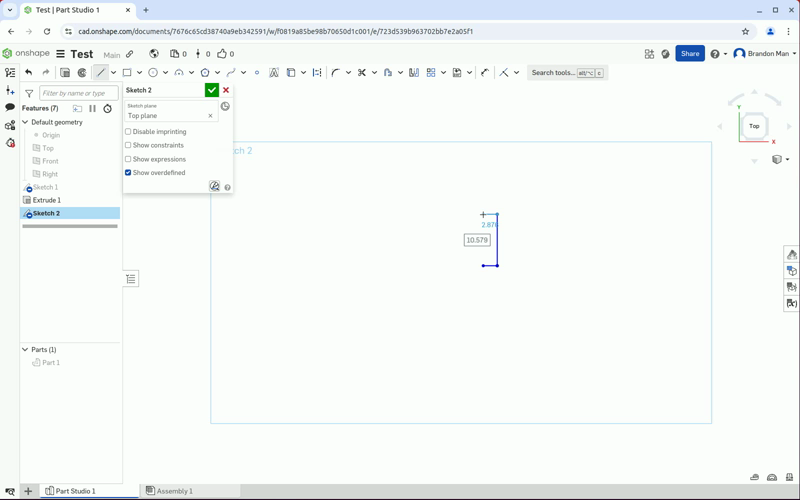
key_up(shift)
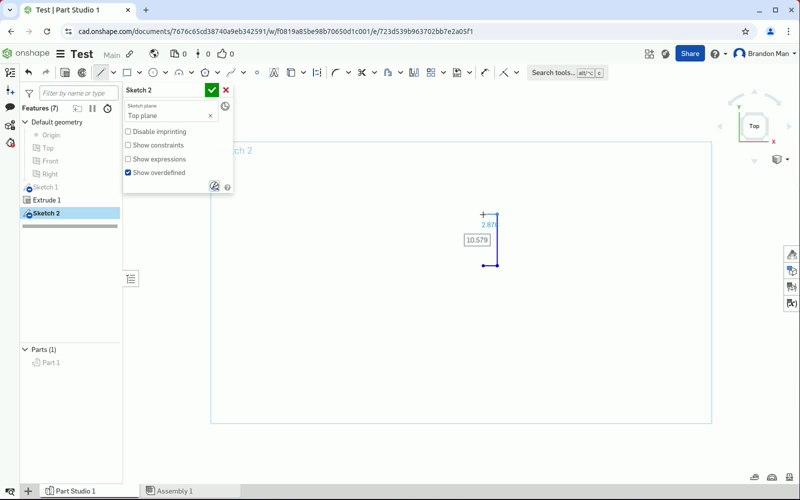
mouse_move(513, 214)
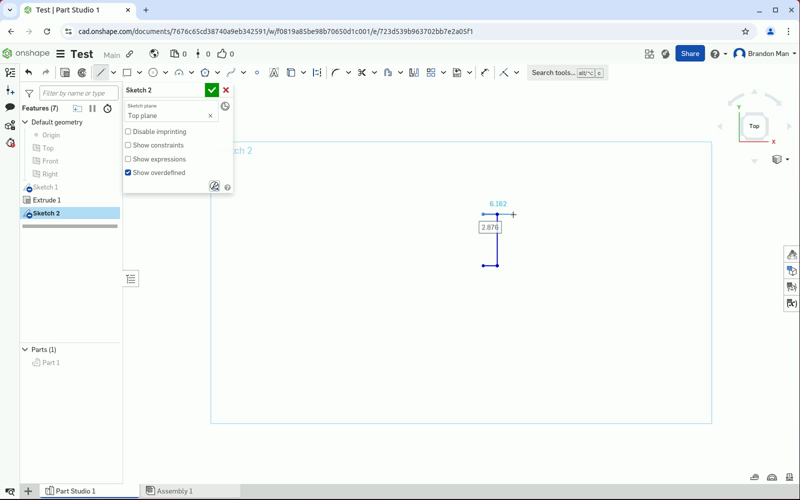
key_down(shift)
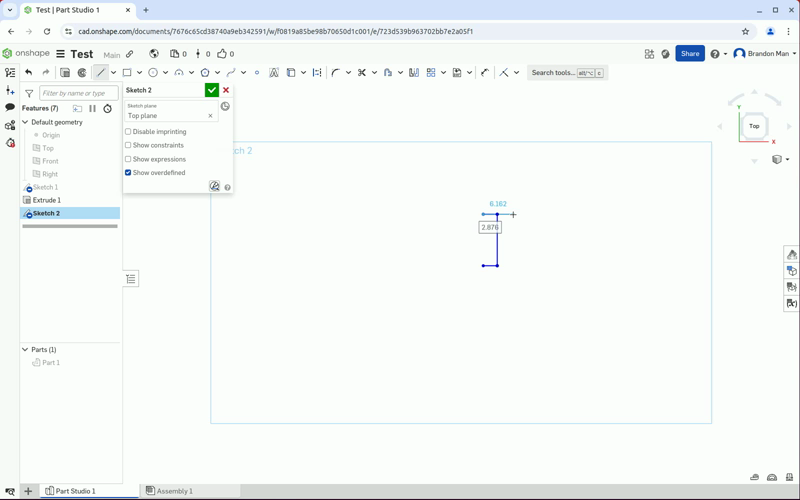
mouse_move(483, 265)
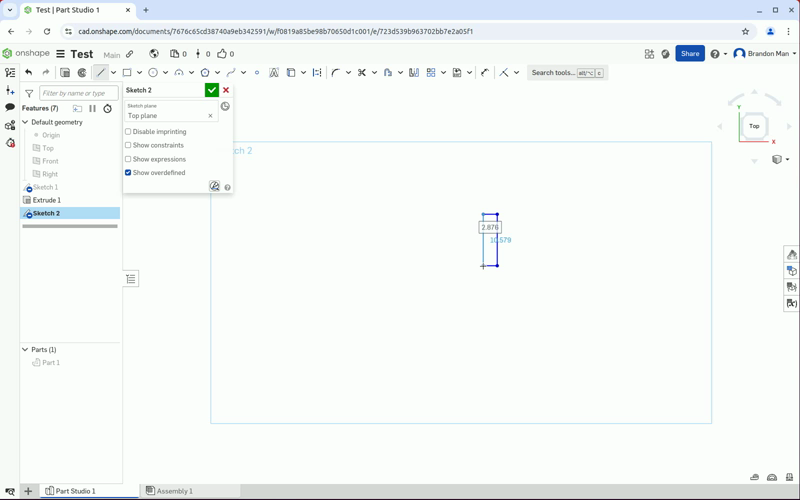
key_up(shift)
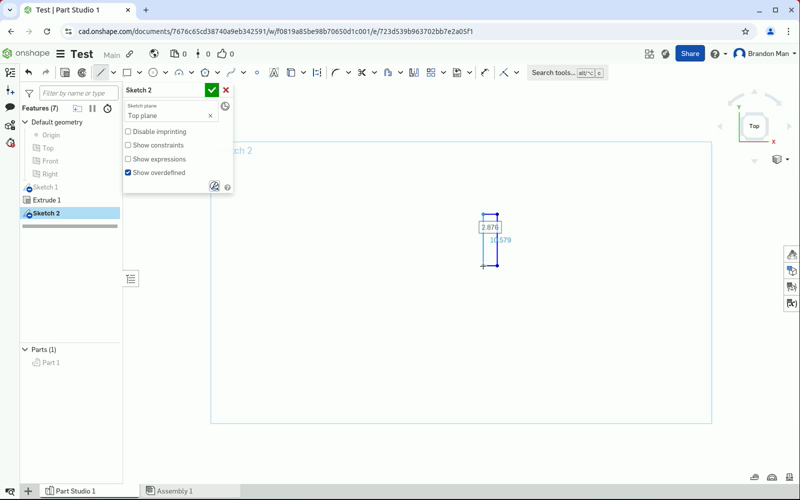
click(483, 265)
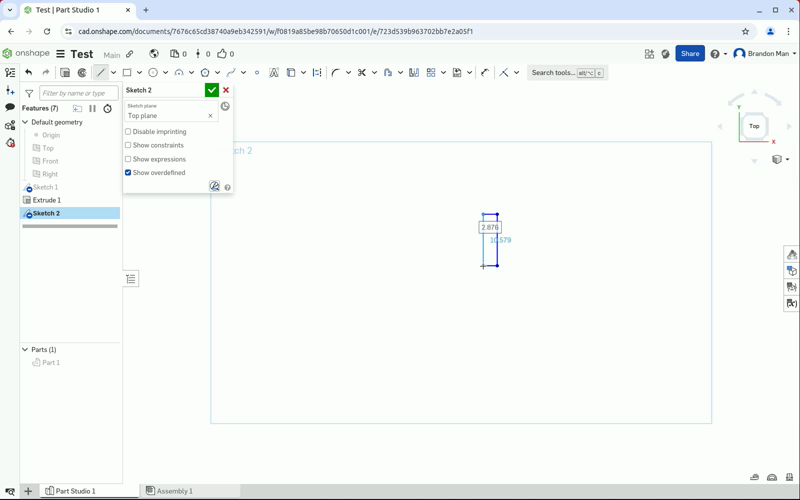
key(esc)
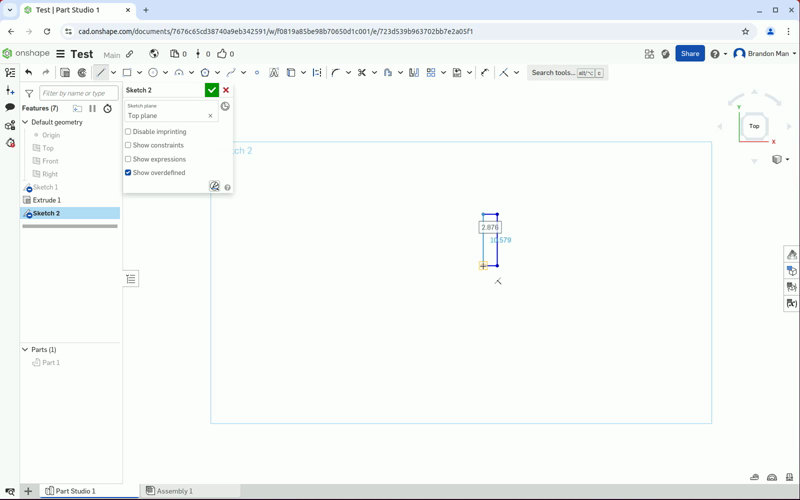
mouse_move(486, 229)
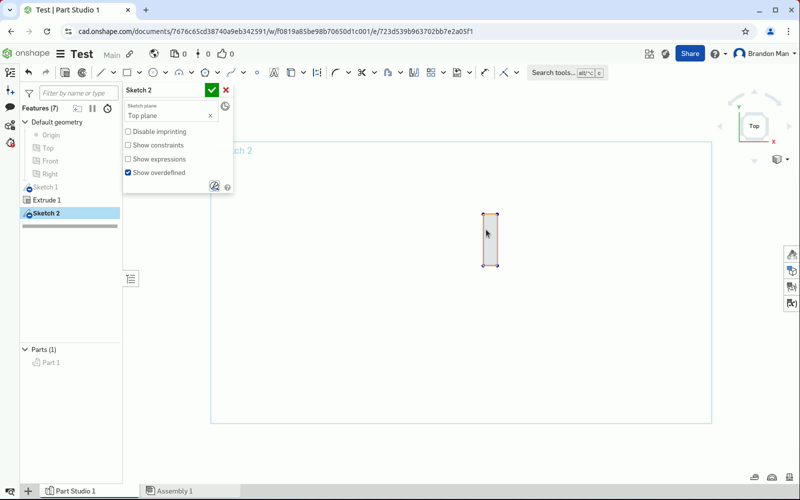
scroll(6)
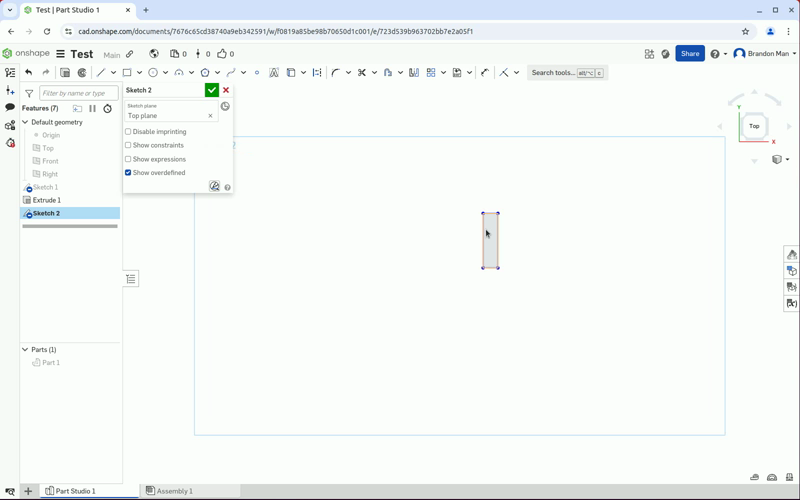
scroll(6)
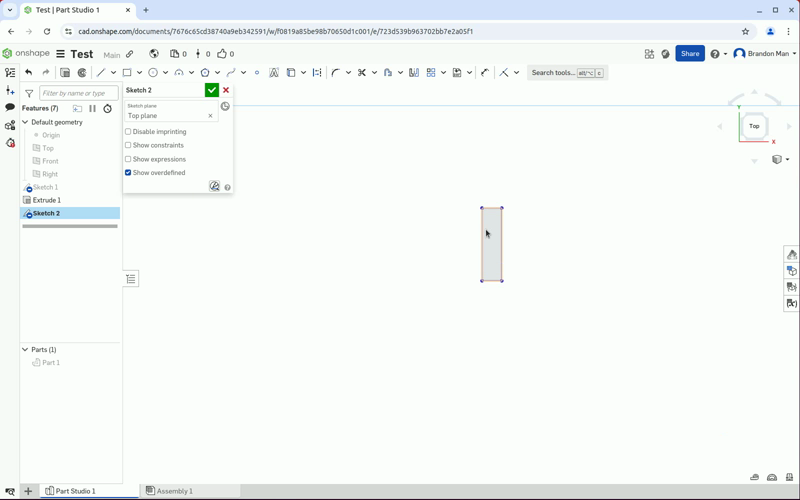
scroll(6)
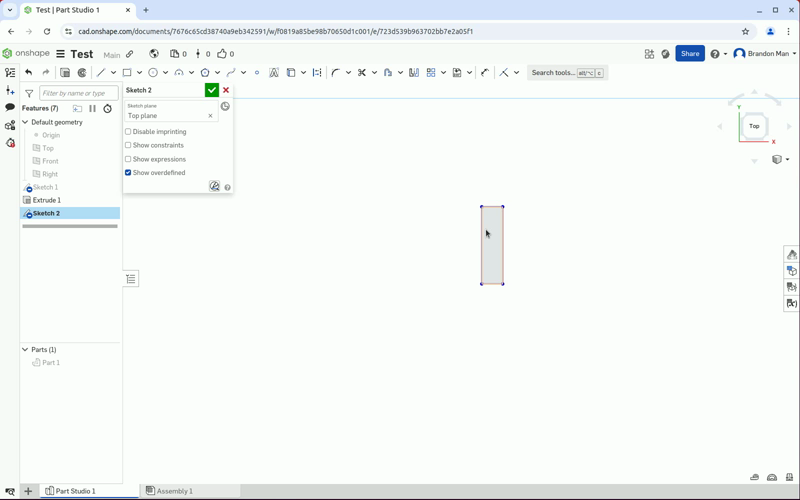
scroll(6)
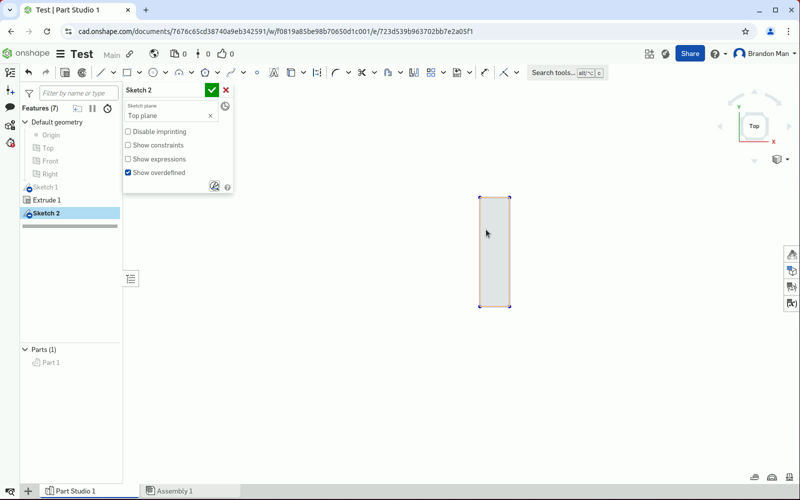
scroll(6)
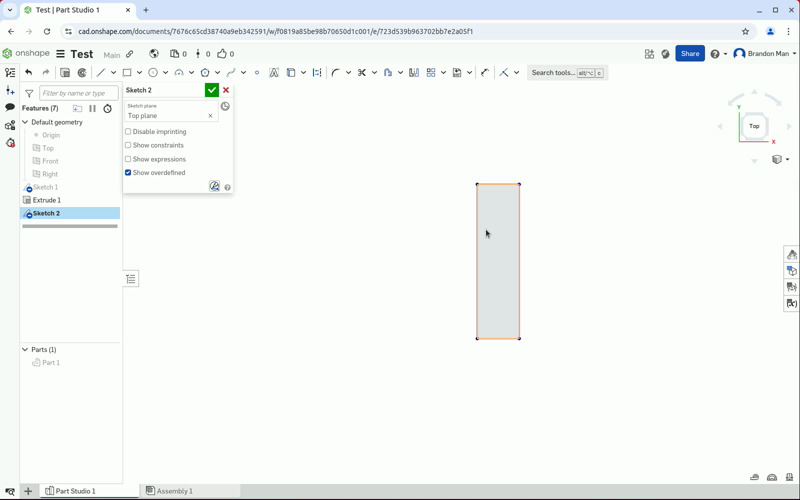
scroll(6)
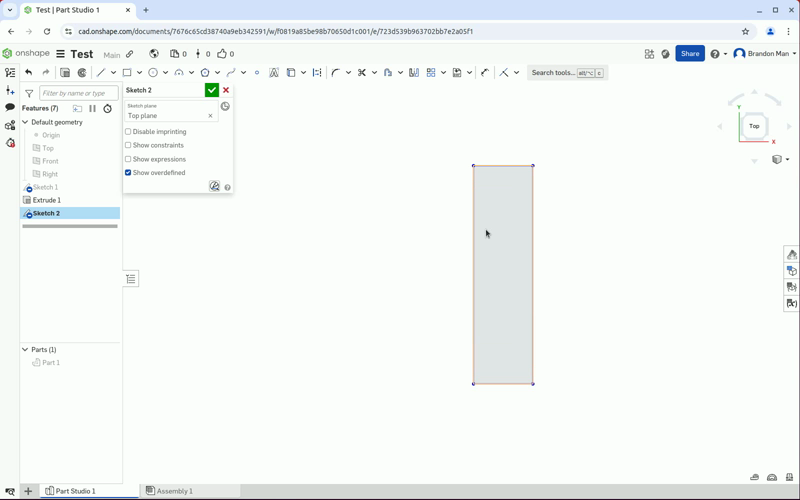
scroll(6)
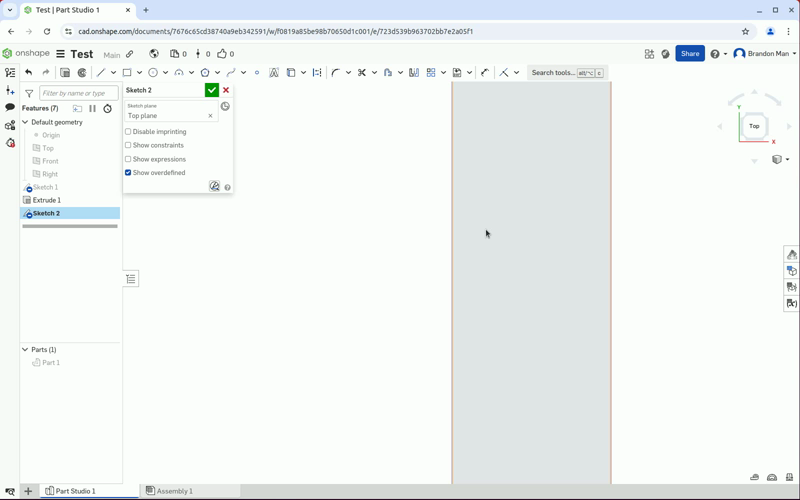
click(486, 229)
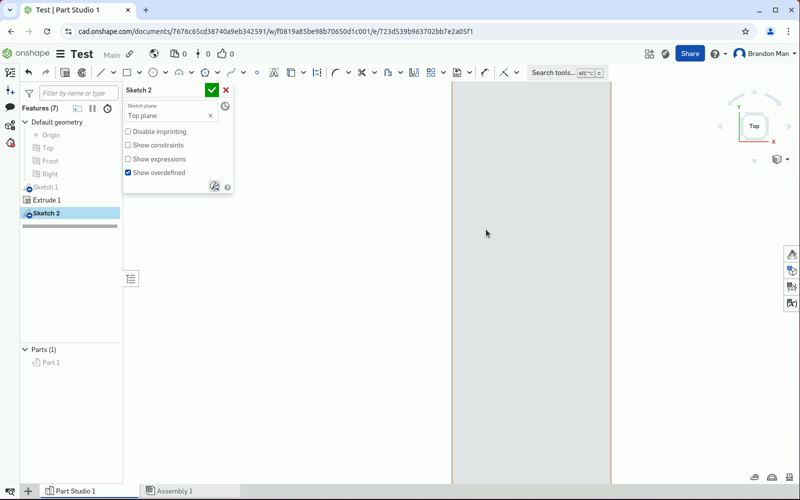
scroll(-6)
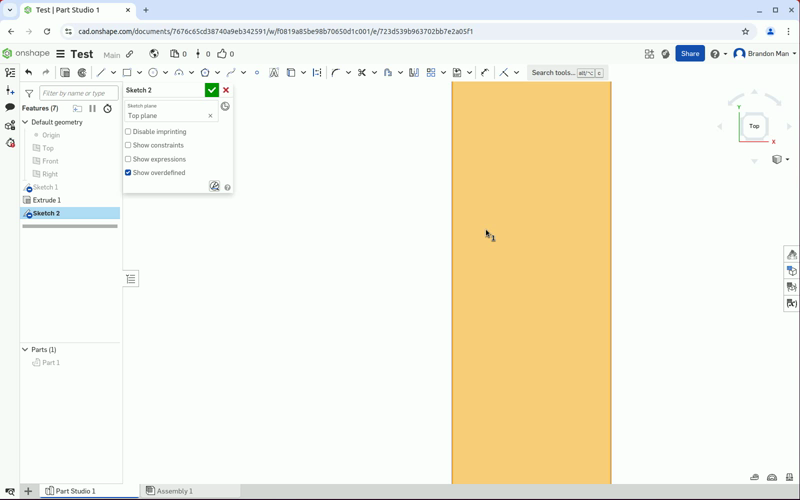
scroll(-6)
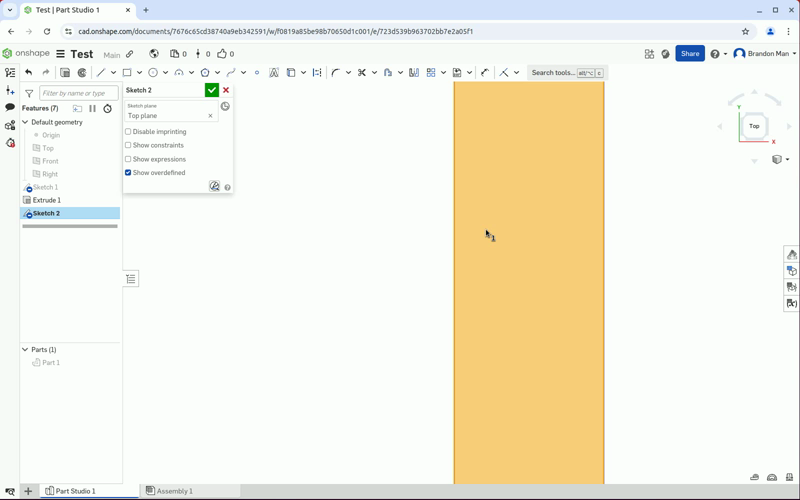
scroll(-6)
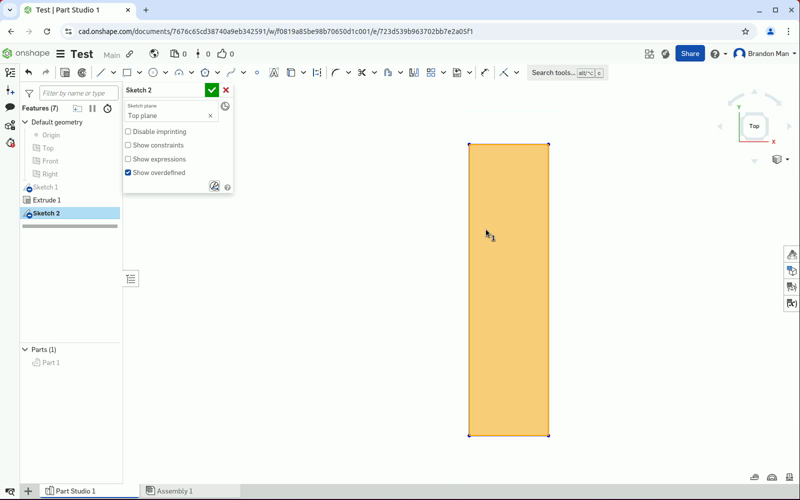
scroll(-6)
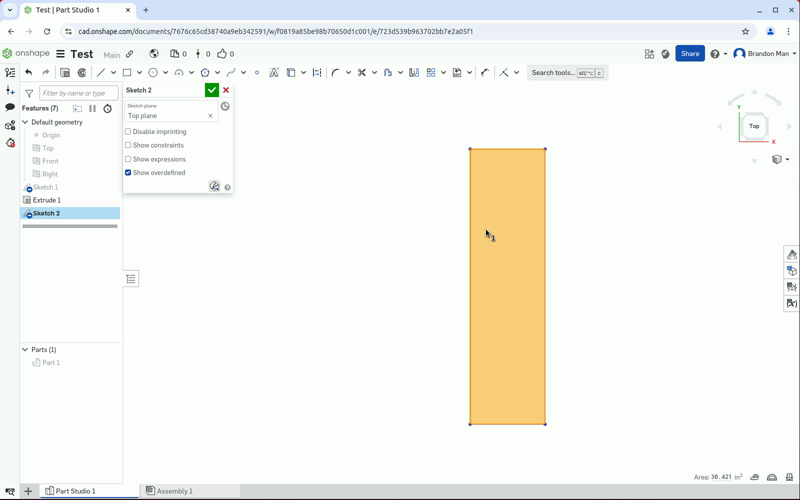
scroll(-6)
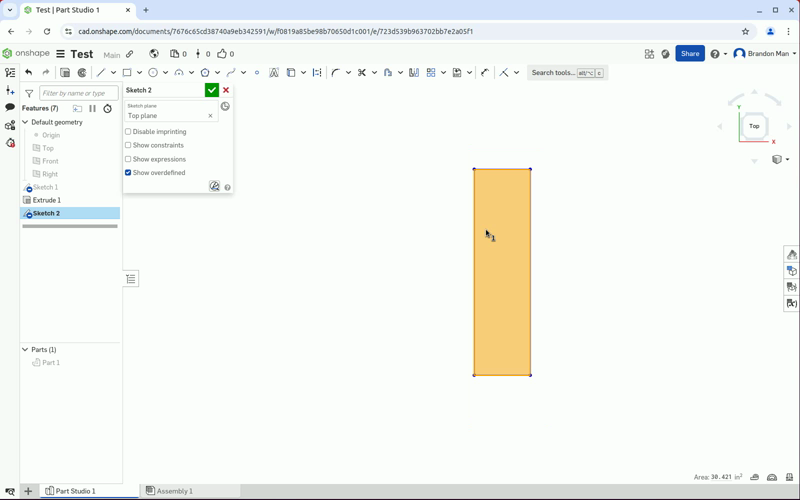
scroll(-6)
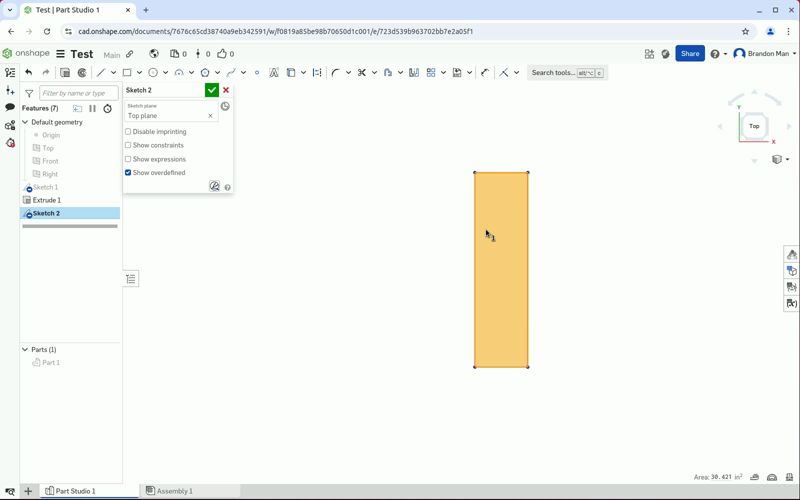
scroll(-6)
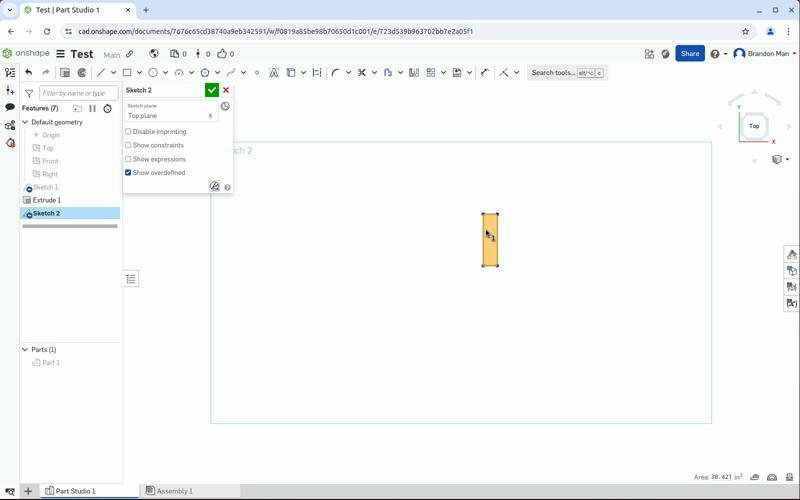
mouse_move(73, 352)
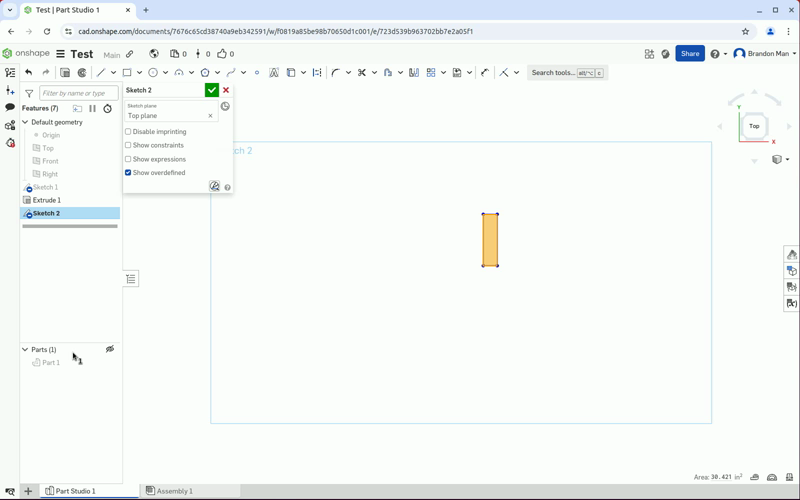
key(shift+y)
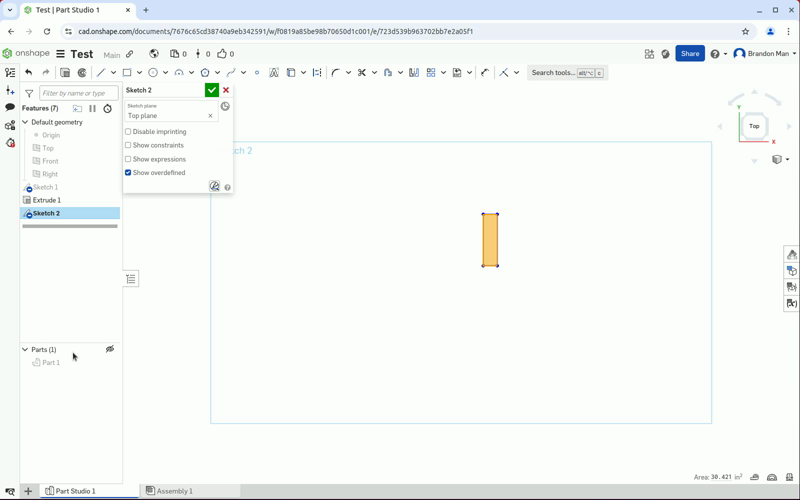
key(shift+e)
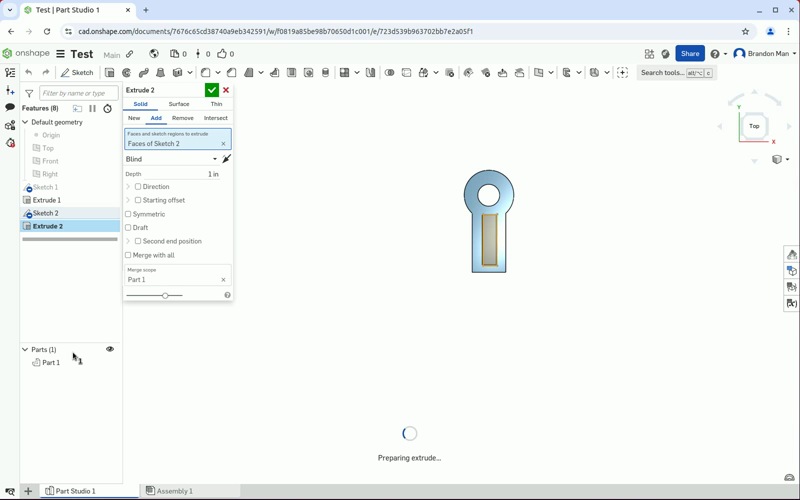
mouse_move(143, 106)
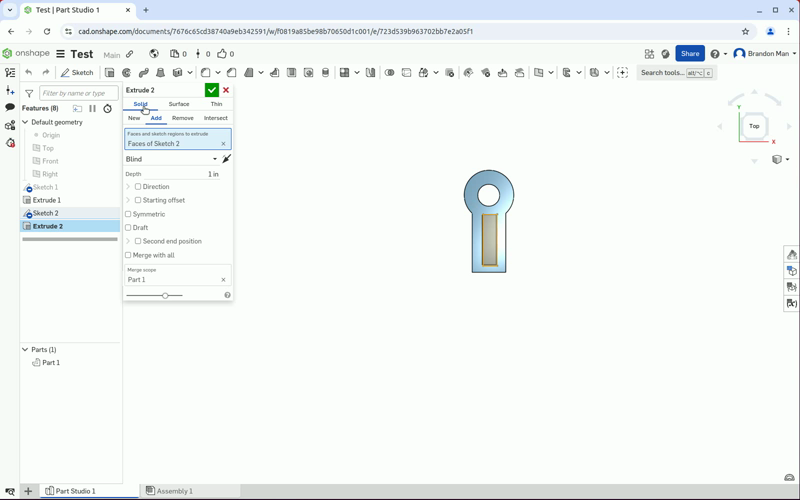
click(143, 106)
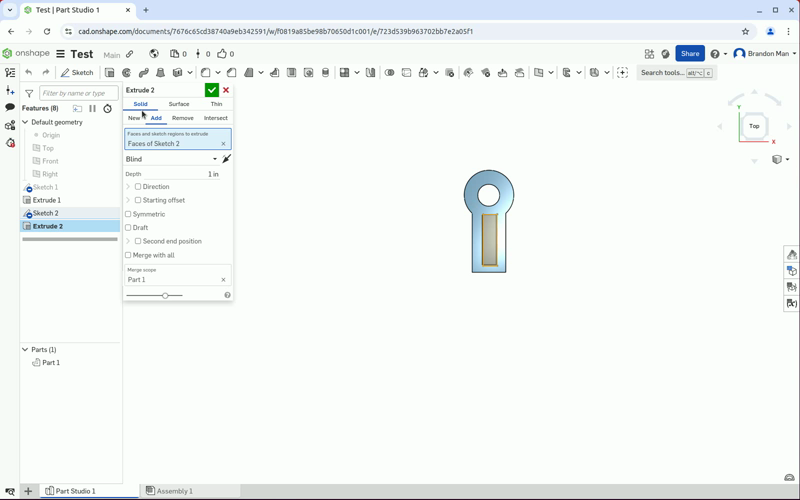
mouse_move(137, 120)
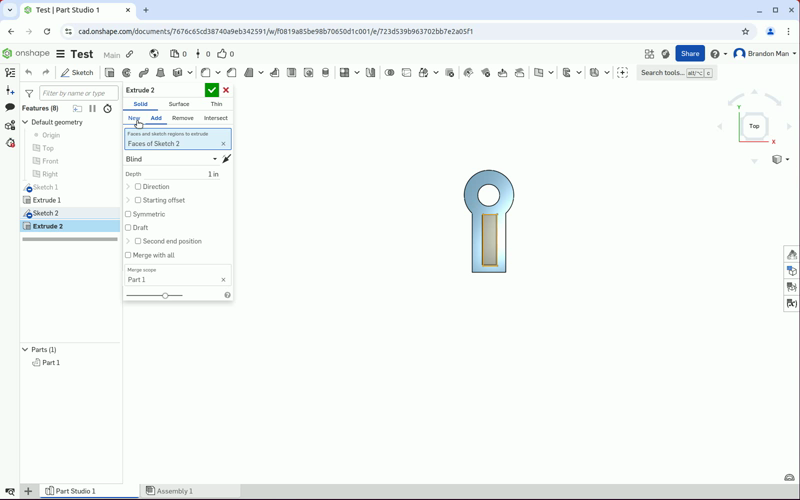
click(137, 120)
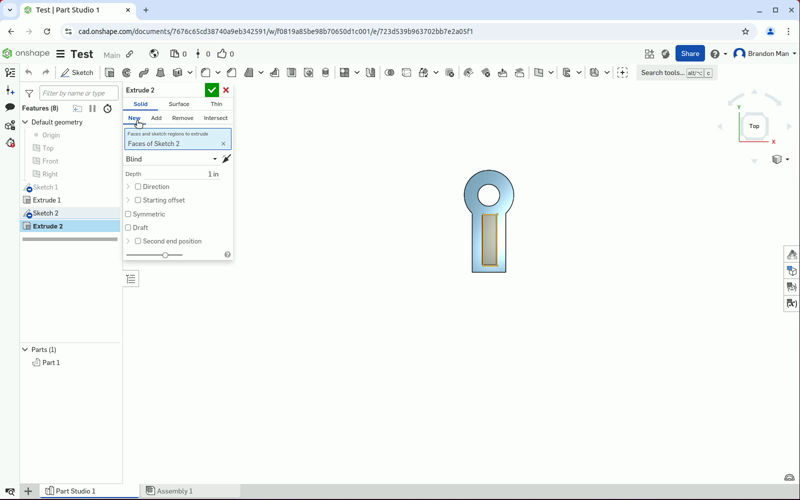
key(tab, 4)
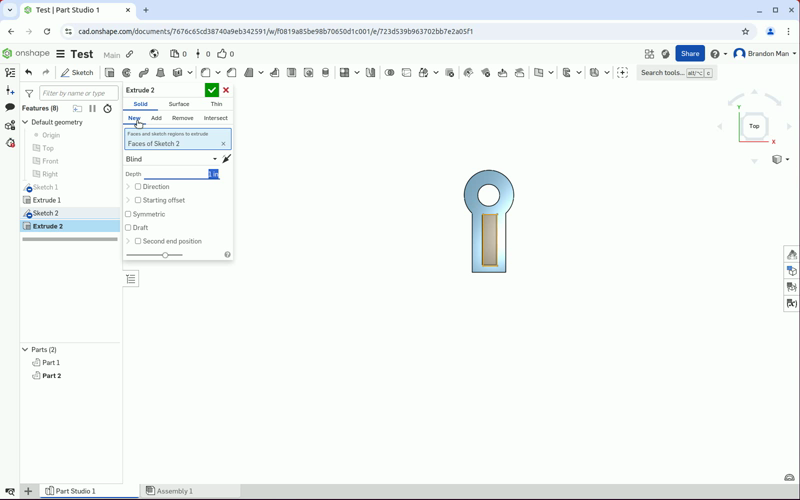
text(6.018)
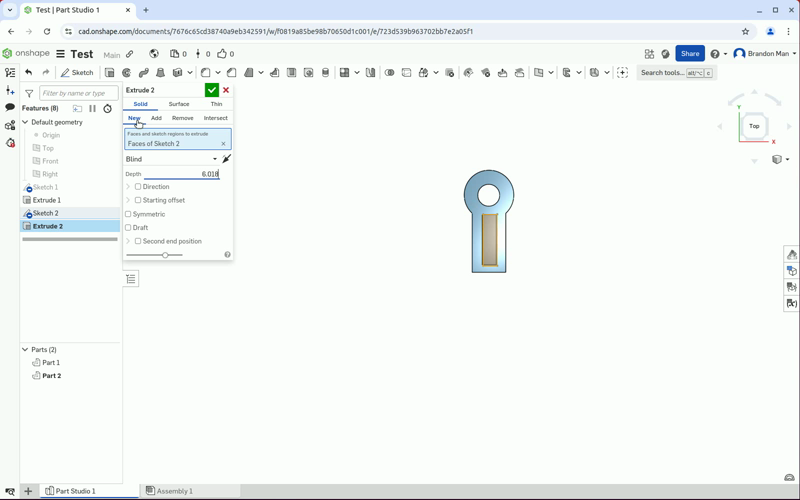
key(enter)
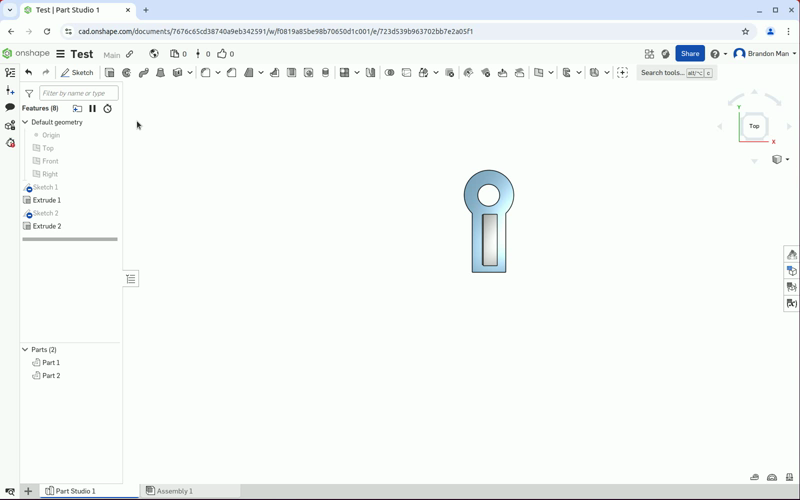
key(shift+h)
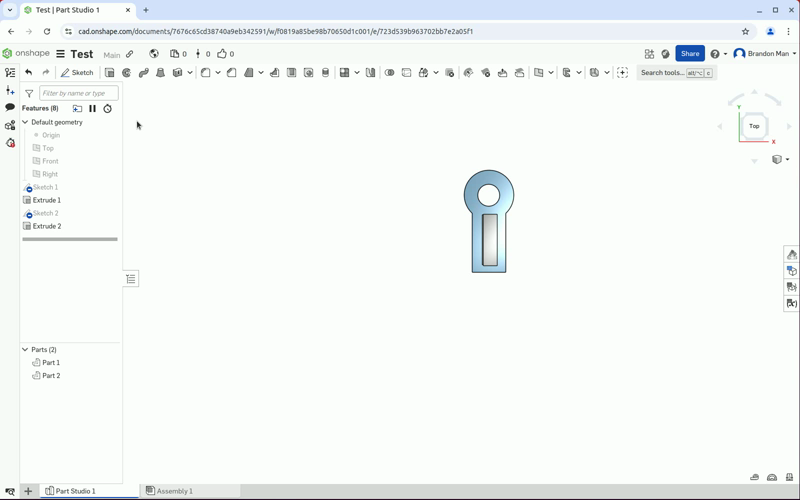
key(shift+h)
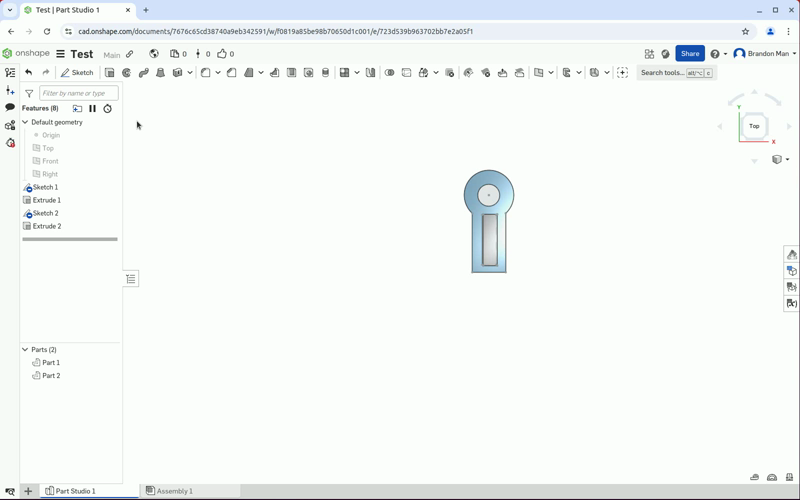
key(shift+7)
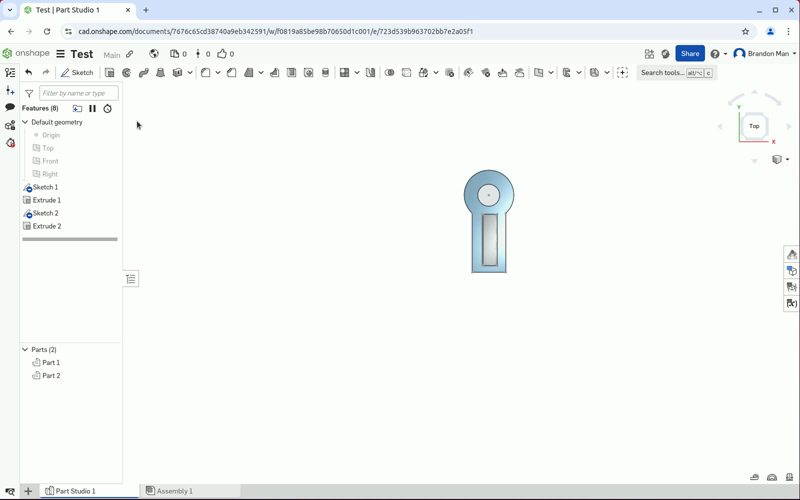
key(up, 3)
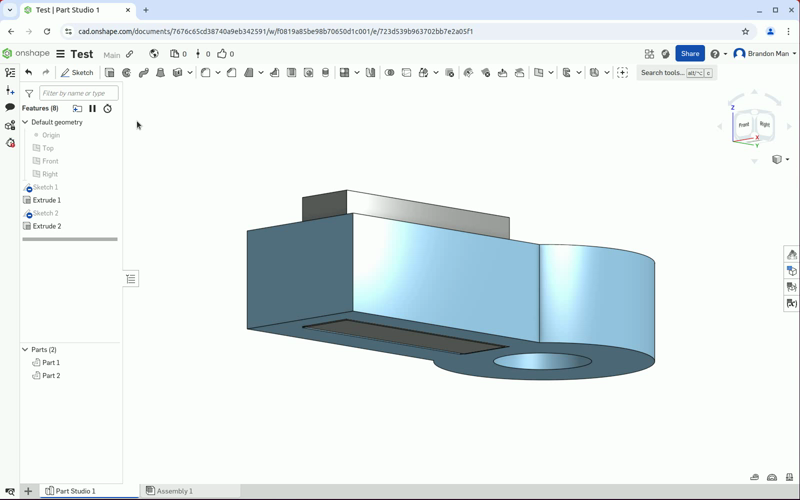
key(left, 3)
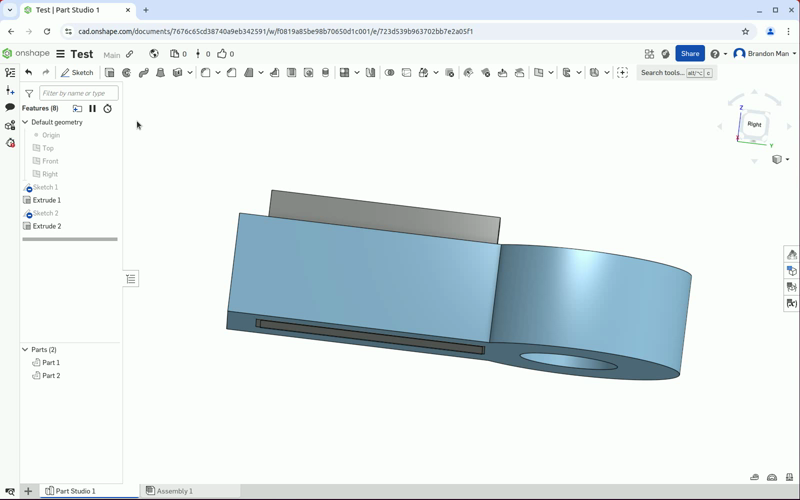
key(right, 3)
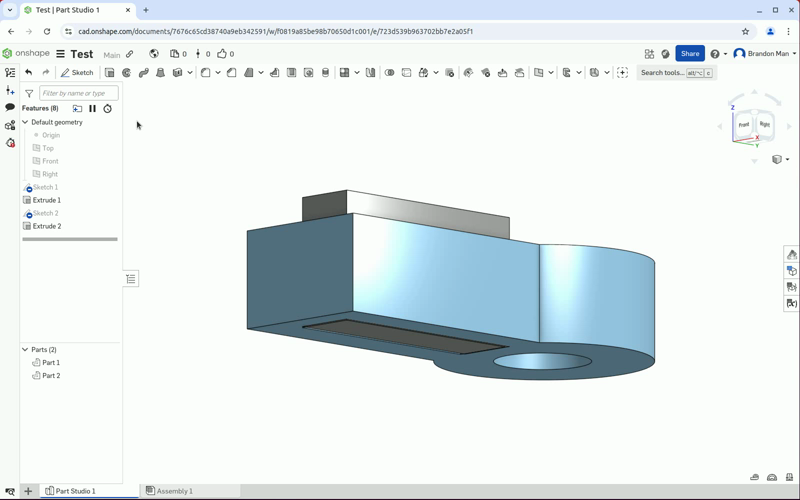
key(down, 3)
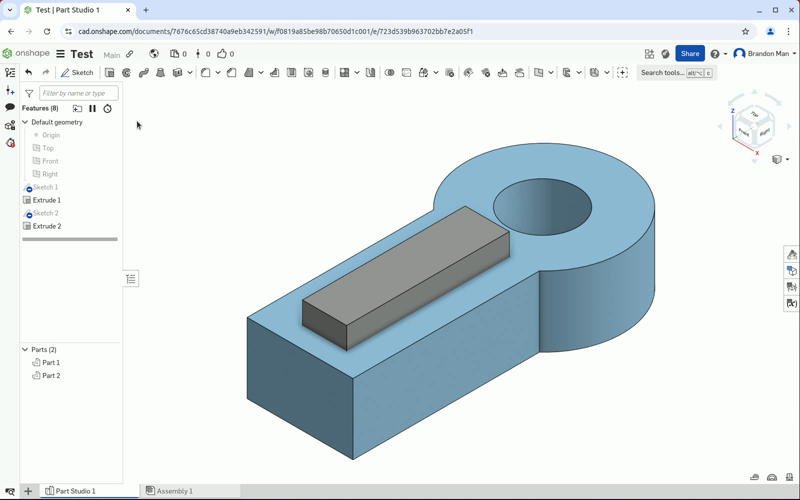
mouse_move(73, 189)
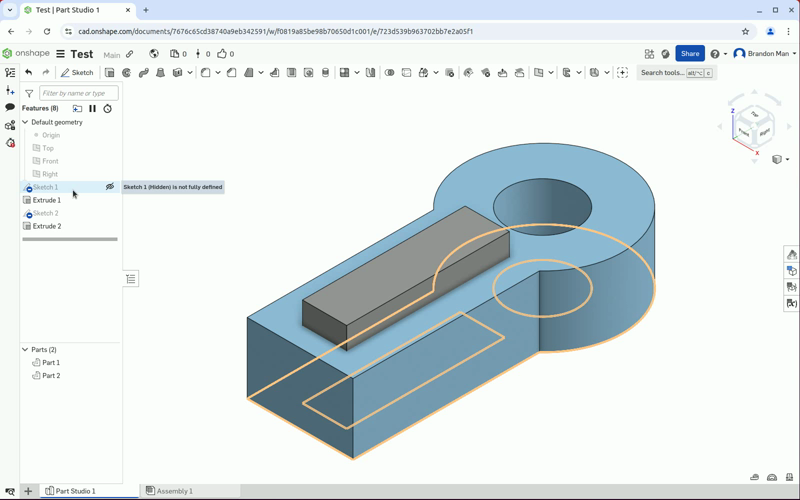
click(73, 189)